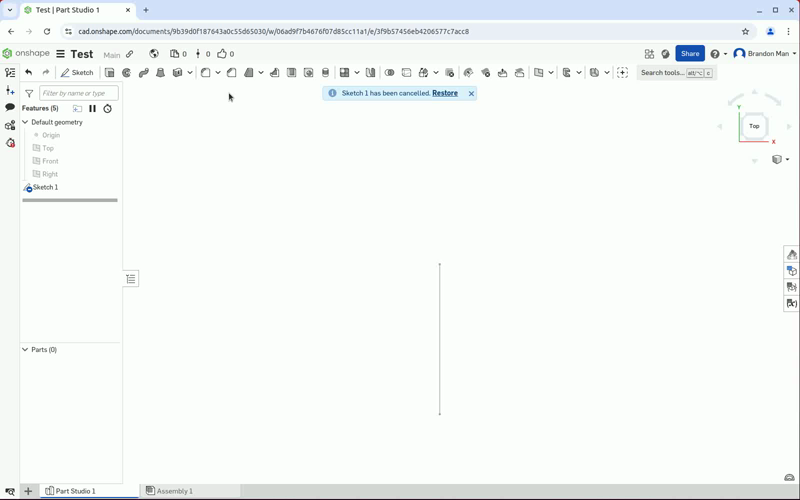
key(shift+h)
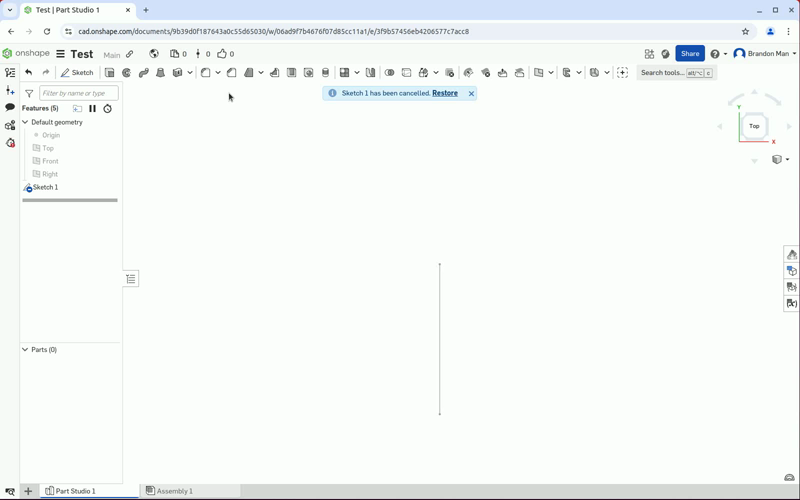
key(shift+s)
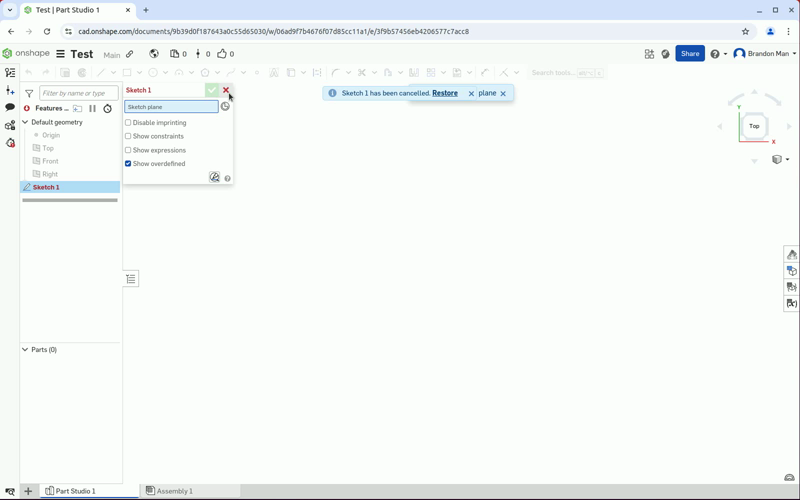
mouse_move(73, 150)
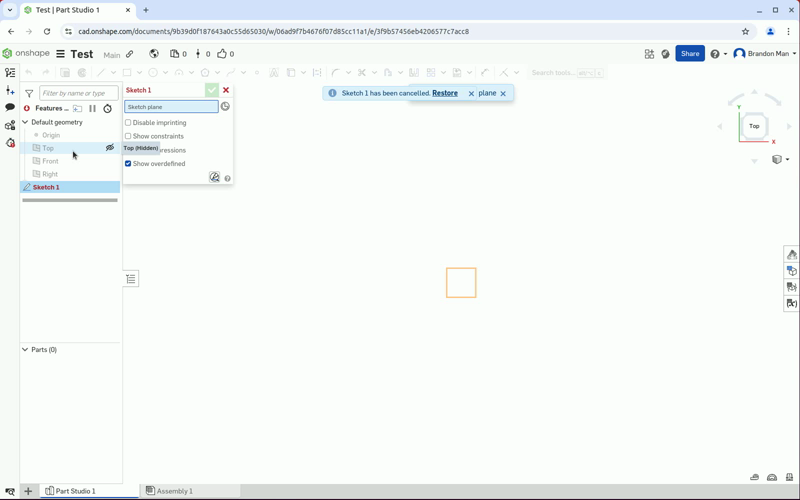
click(73, 150)
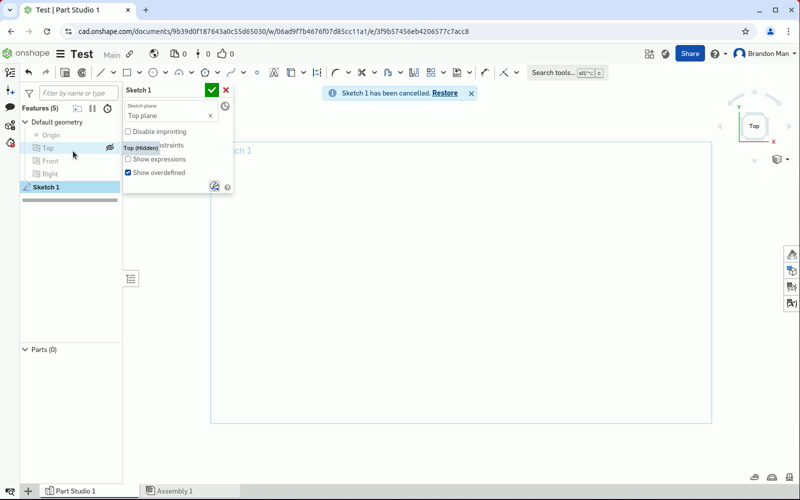
mouse_move(73, 352)
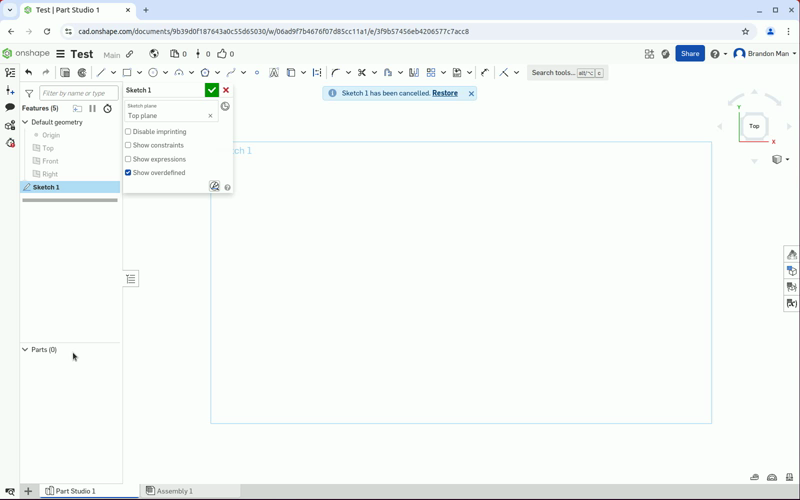
key(y)
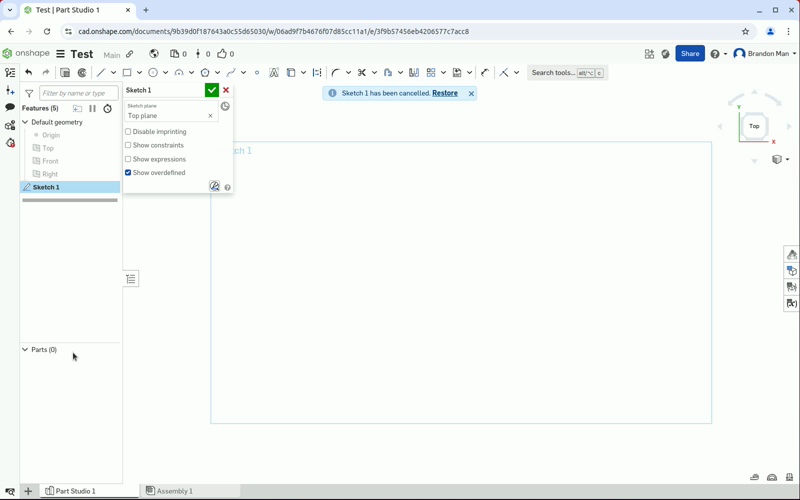
key(c)
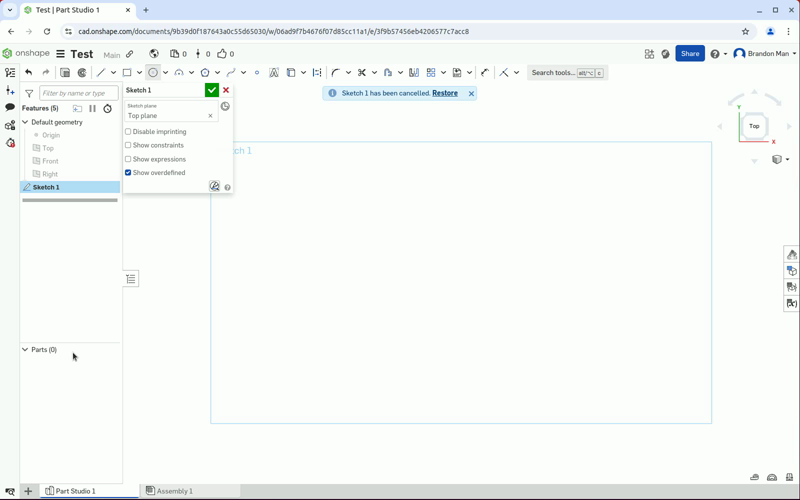
key_down(shift)
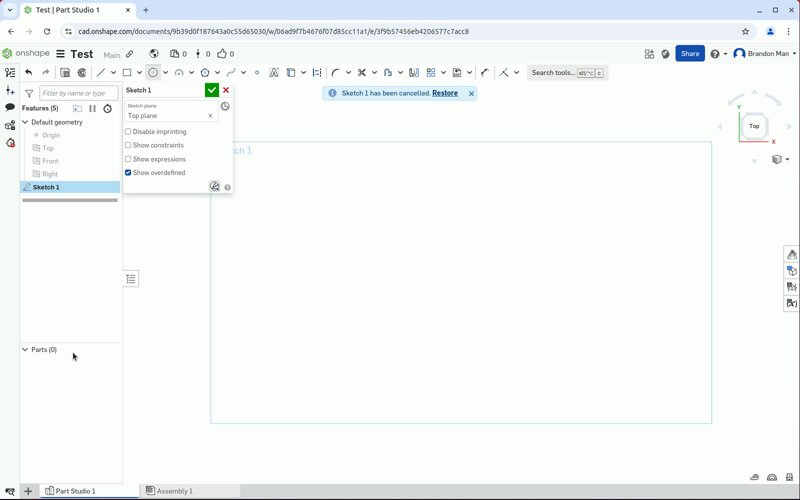
mouse_move(461, 282)
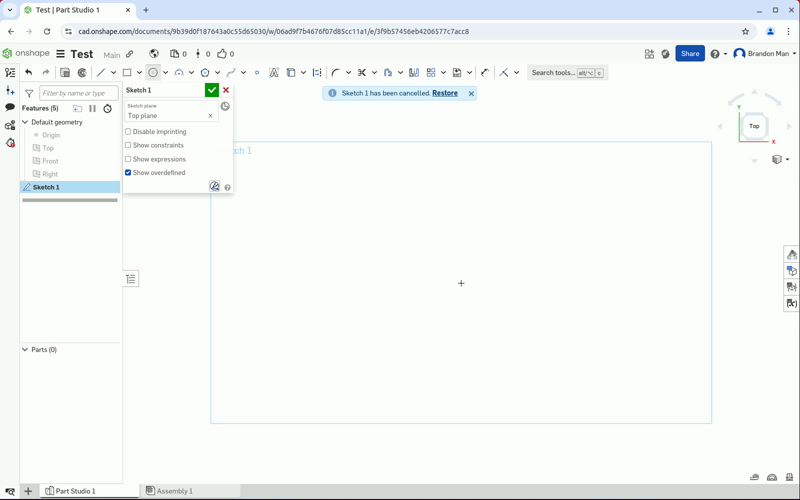
click(461, 282)
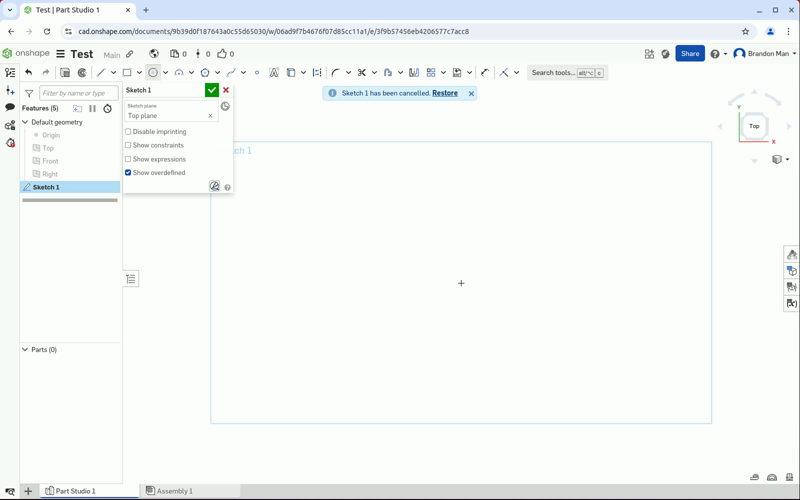
key_up(shift)
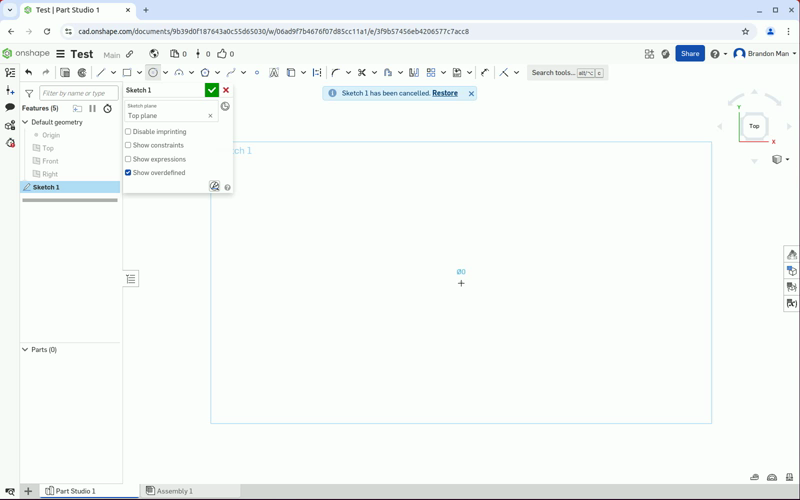
mouse_move(555, 282)
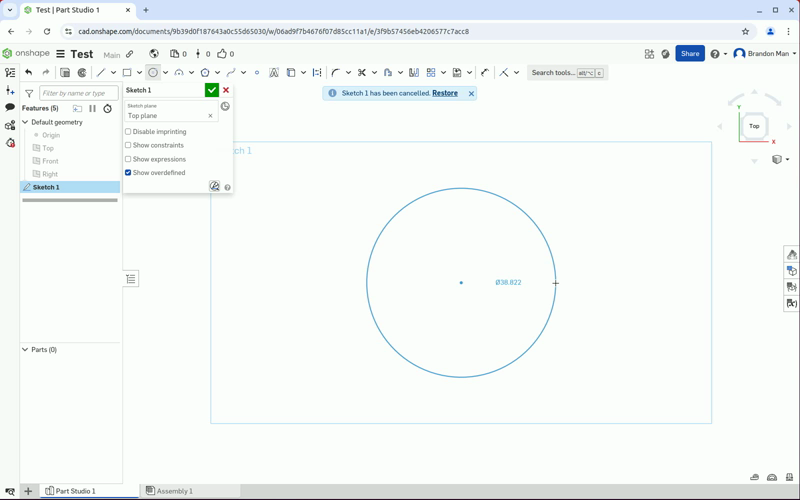
click(555, 282)
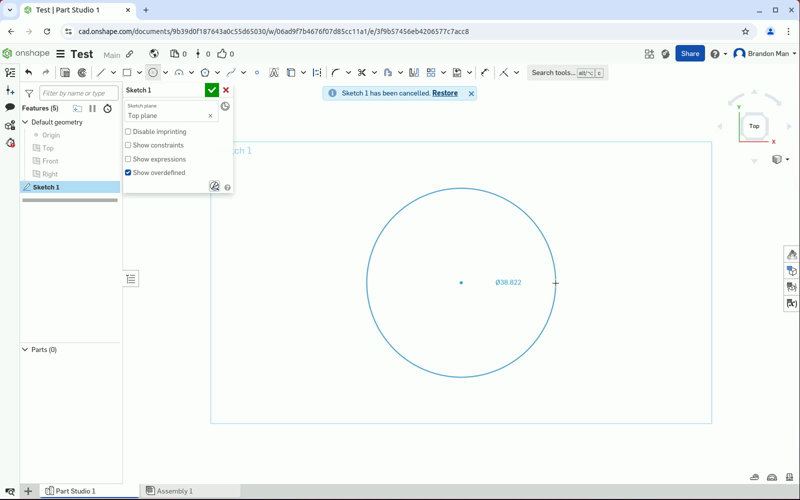
key(esc)
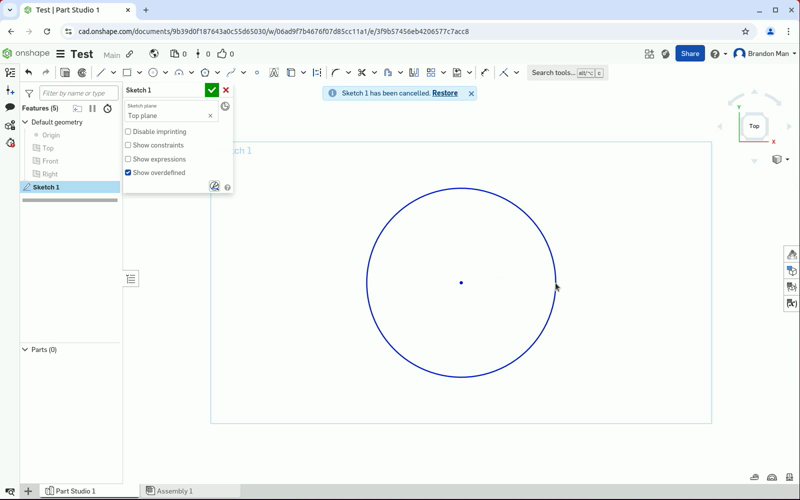
mouse_move(403, 327)
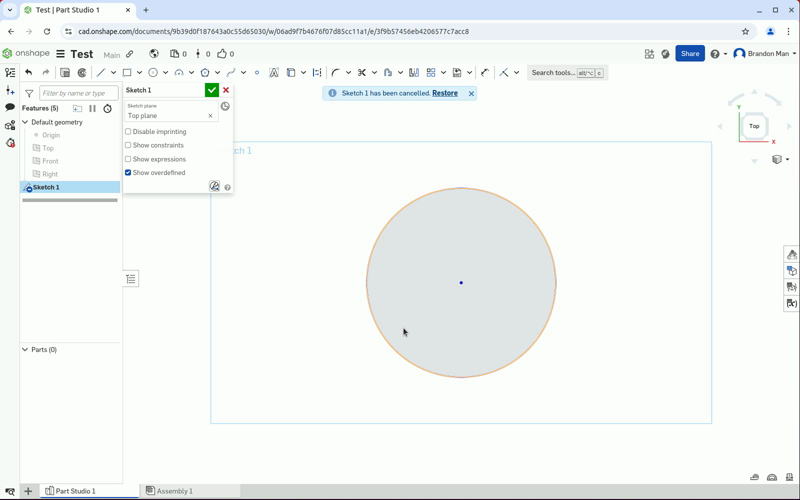
click(403, 327)
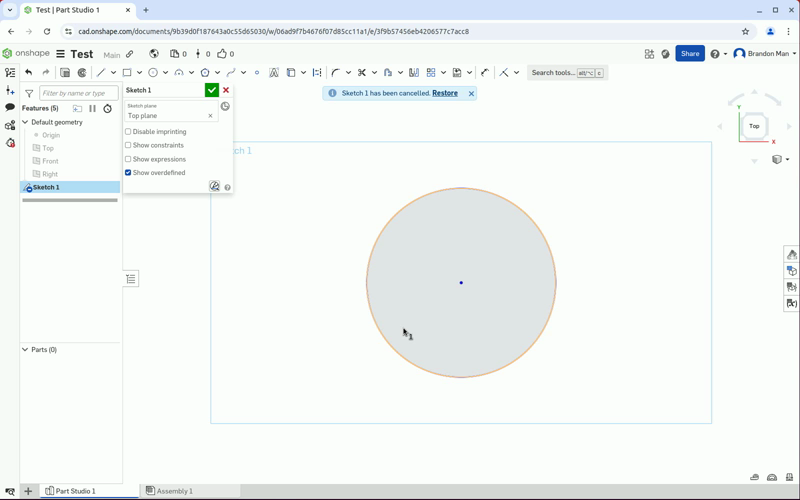
mouse_move(73, 352)
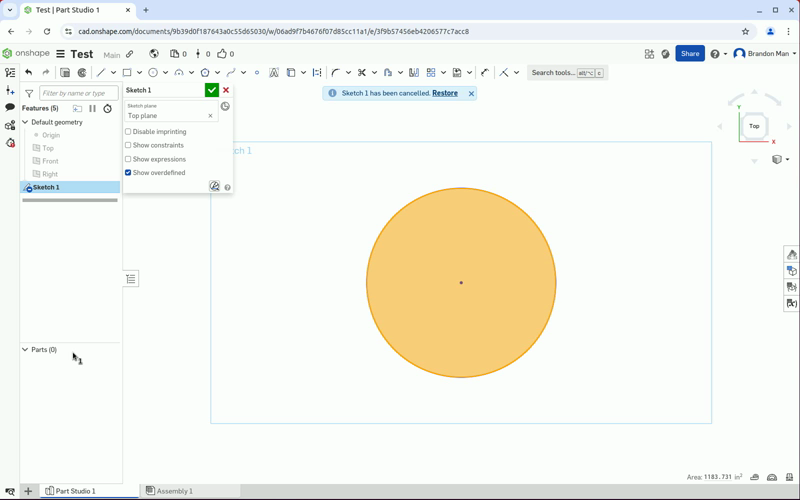
key(shift+y)
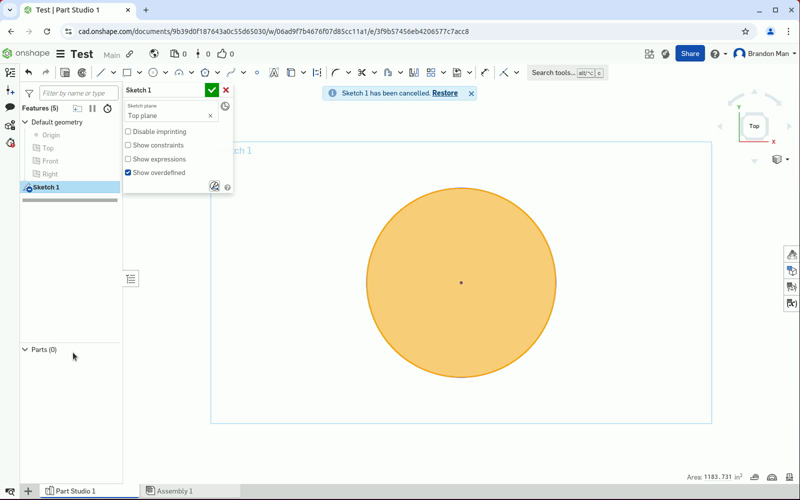
key(shift+e)
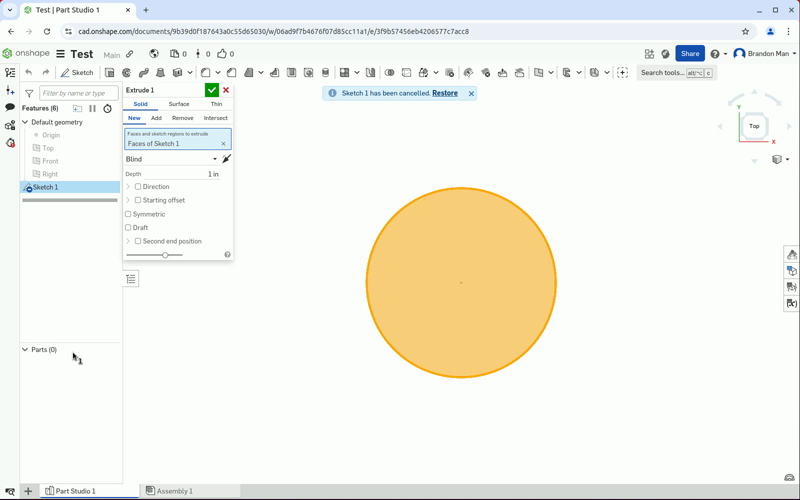
mouse_move(143, 106)
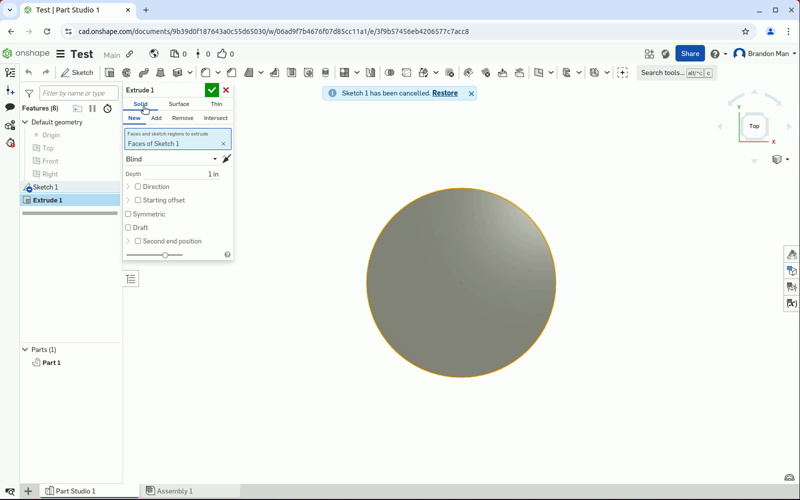
click(143, 106)
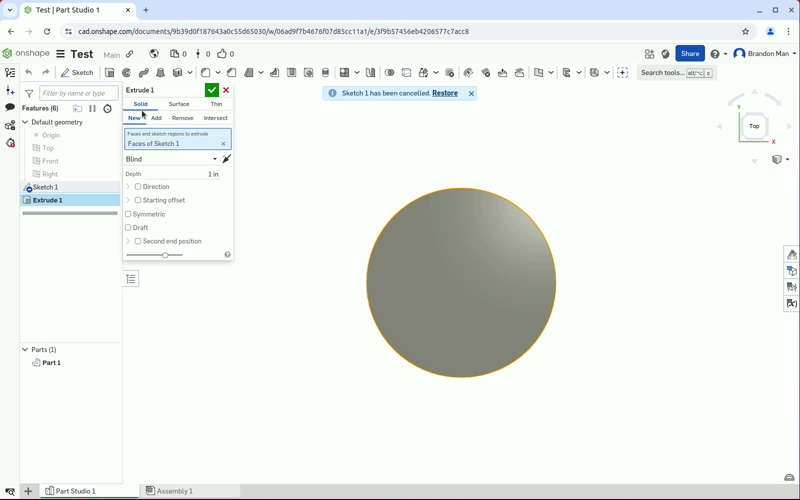
mouse_move(137, 120)
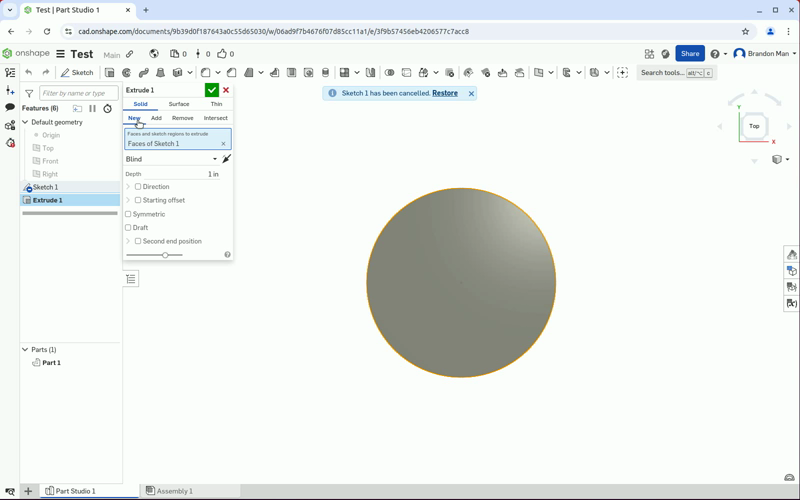
click(137, 120)
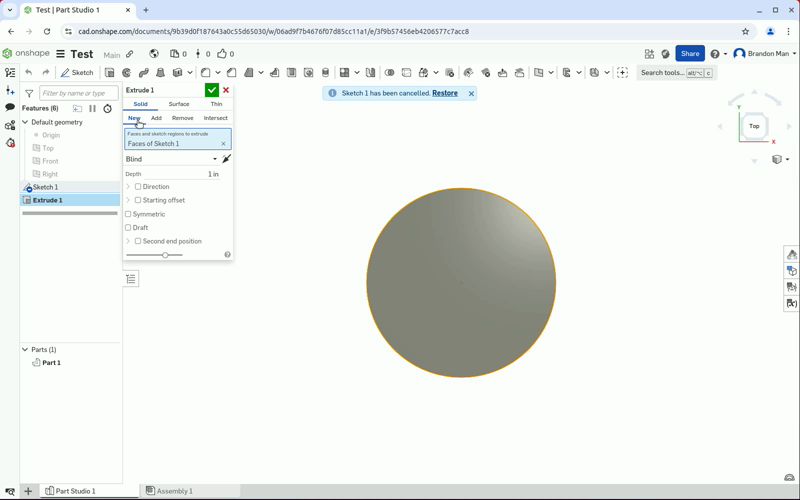
key(tab, 4)
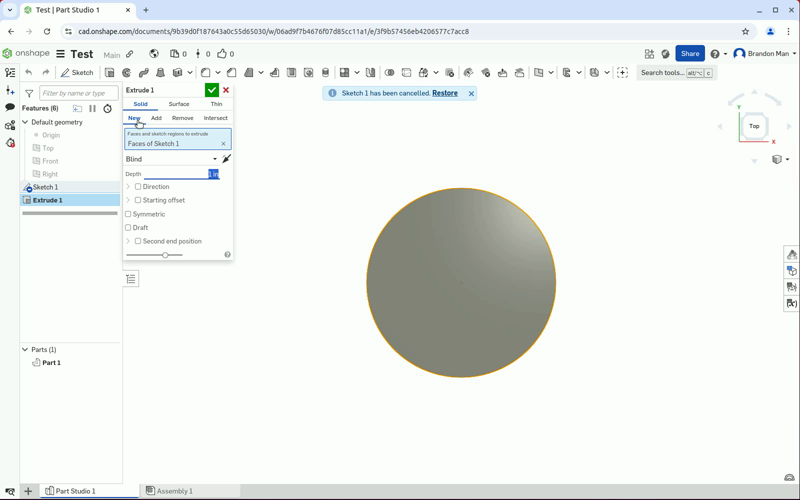
text(11.554)
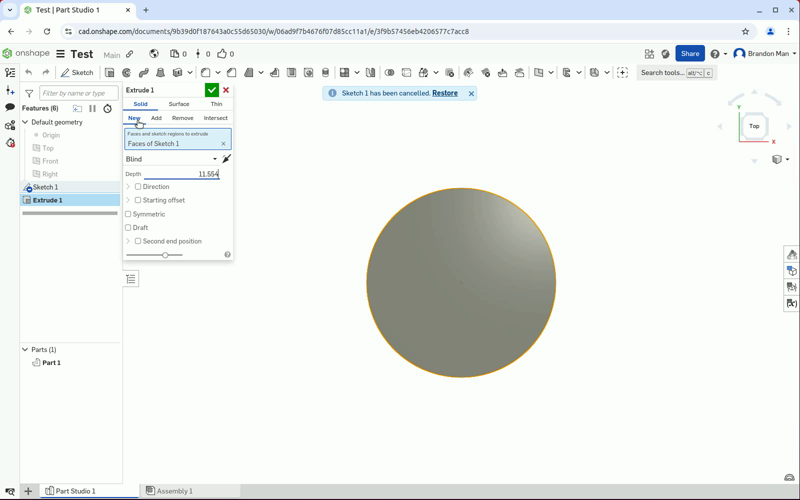
key(enter)
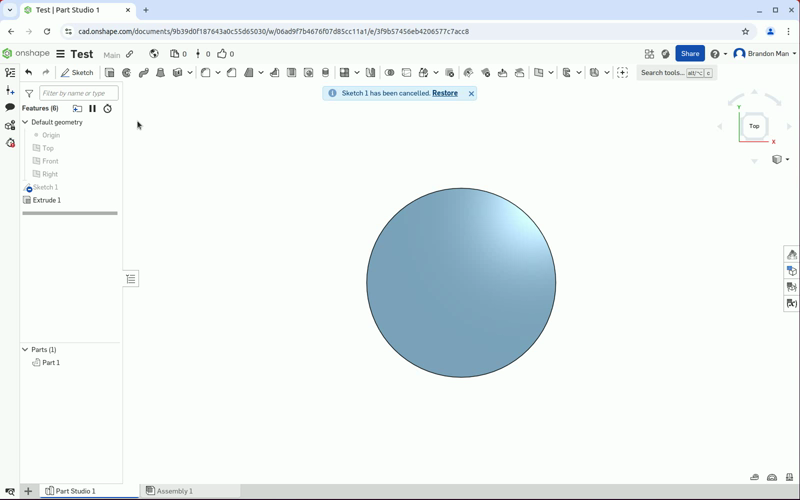
key(shift+h)
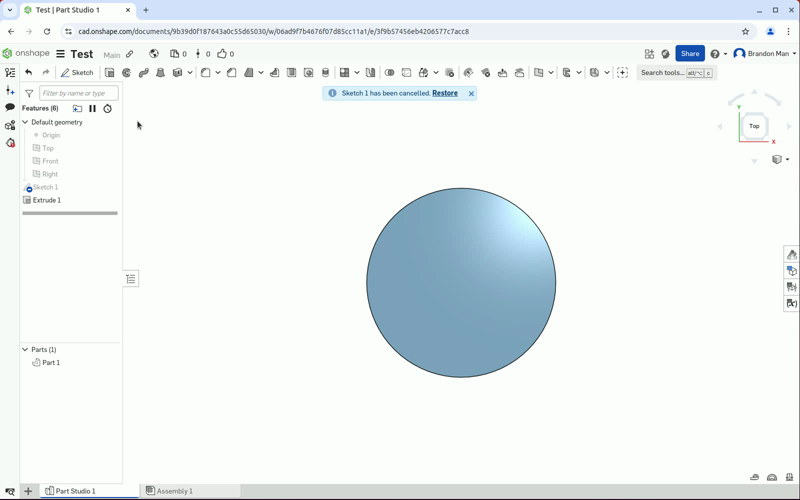
key(shift+h)
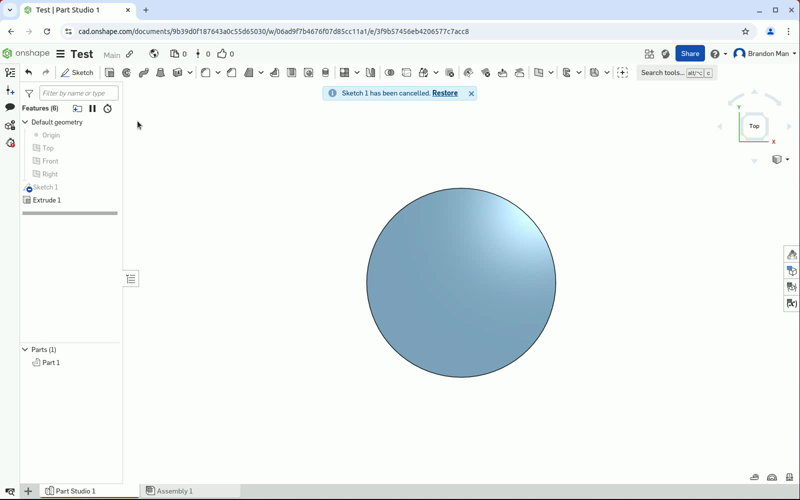
mouse_move(73, 189)
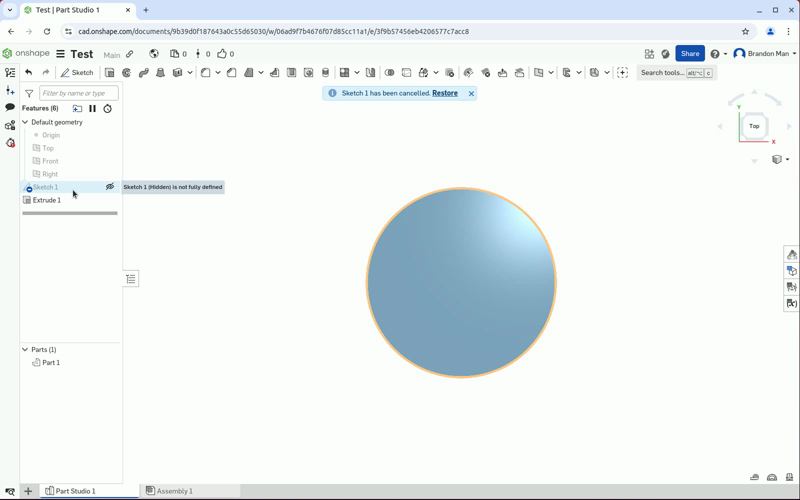
click(73, 189)
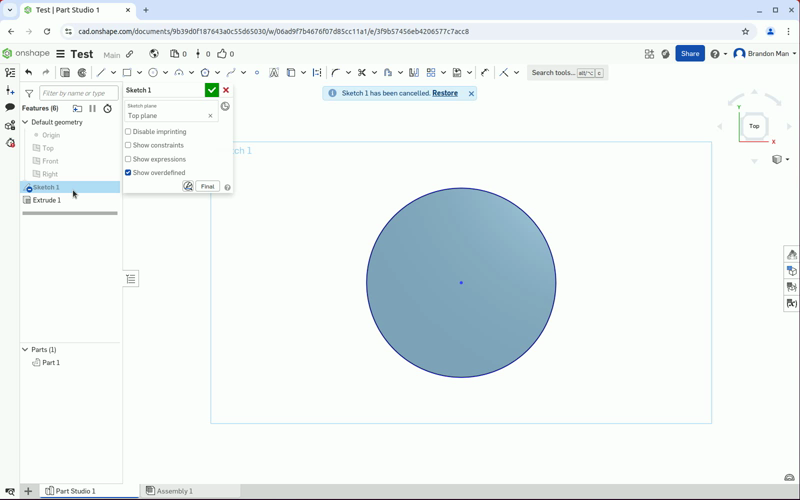
mouse_move(229, 92)
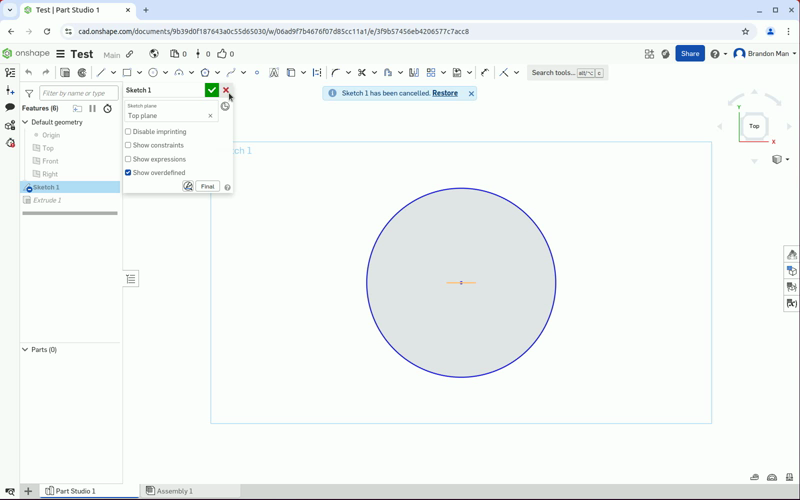
click(229, 92)
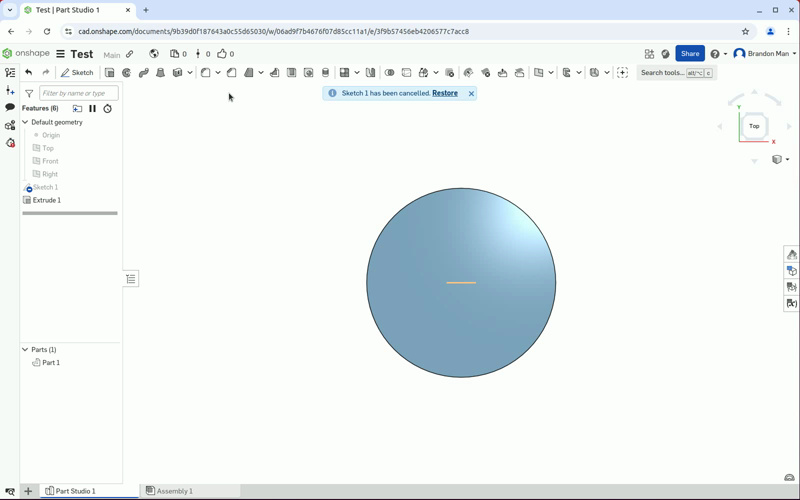
mouse_move(73, 352)
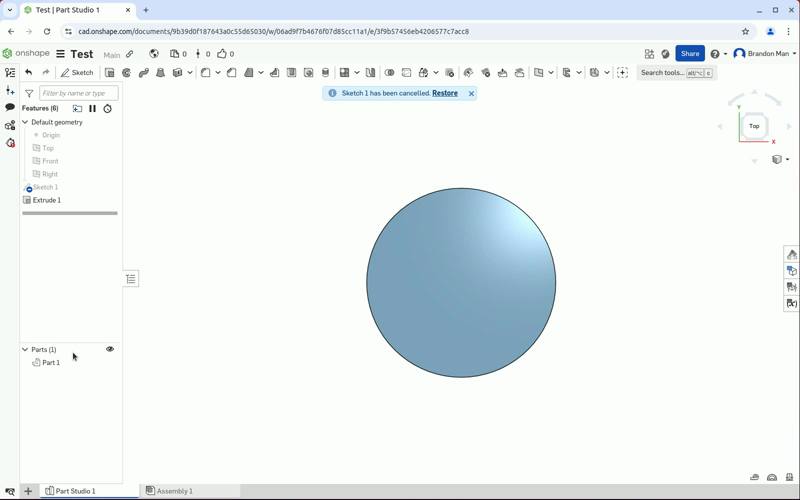
key(y)
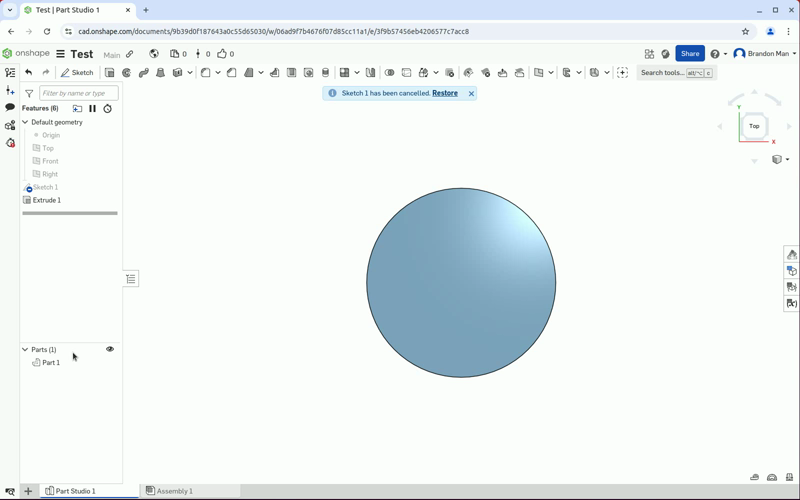
key(shift+p)
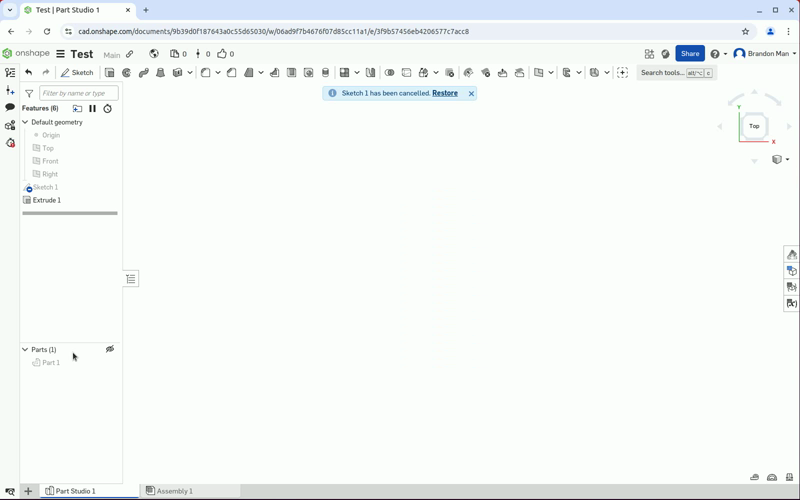
key(space)
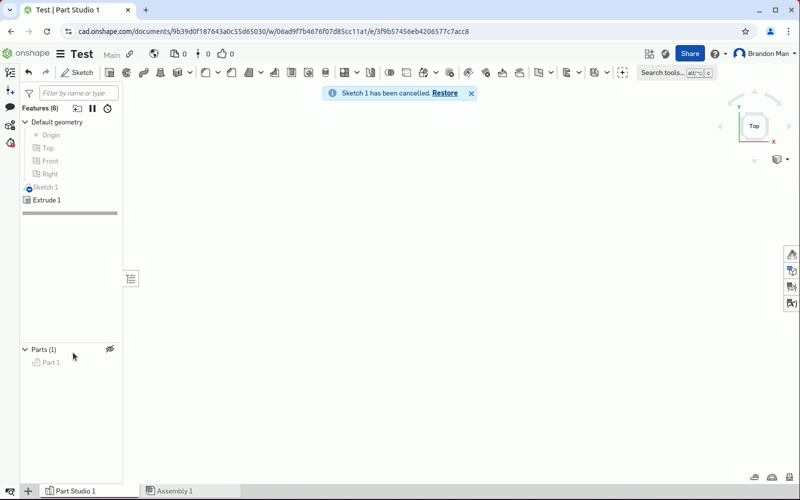
key_down(shift)
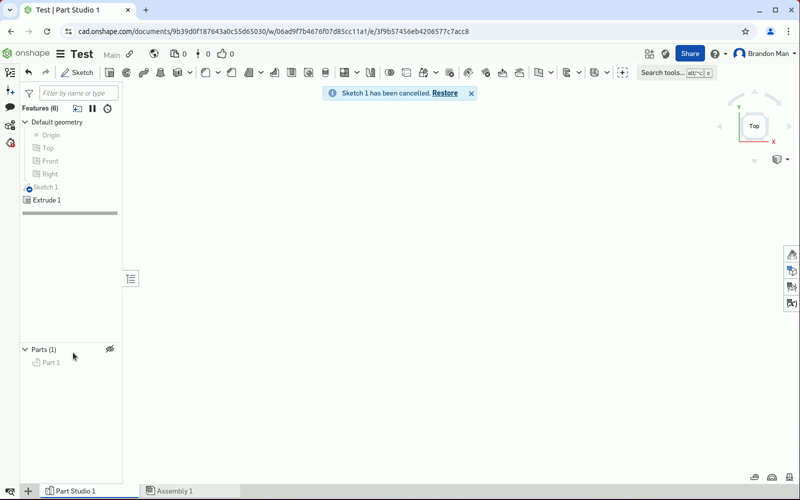
key(up)
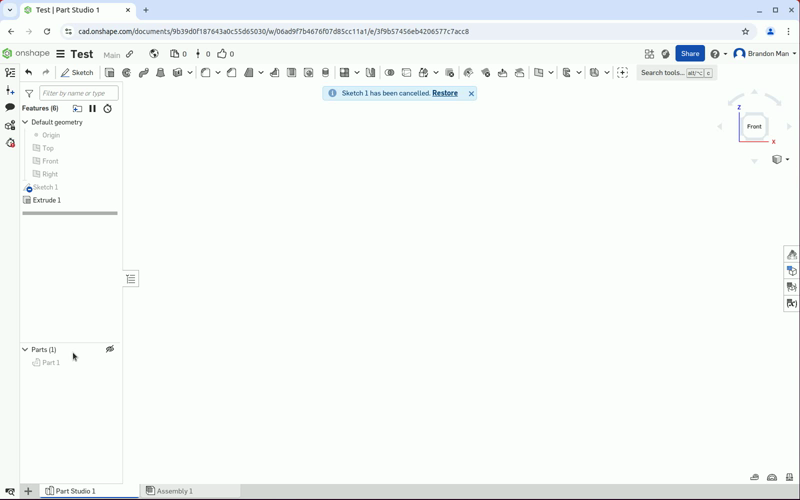
key_up(shift)
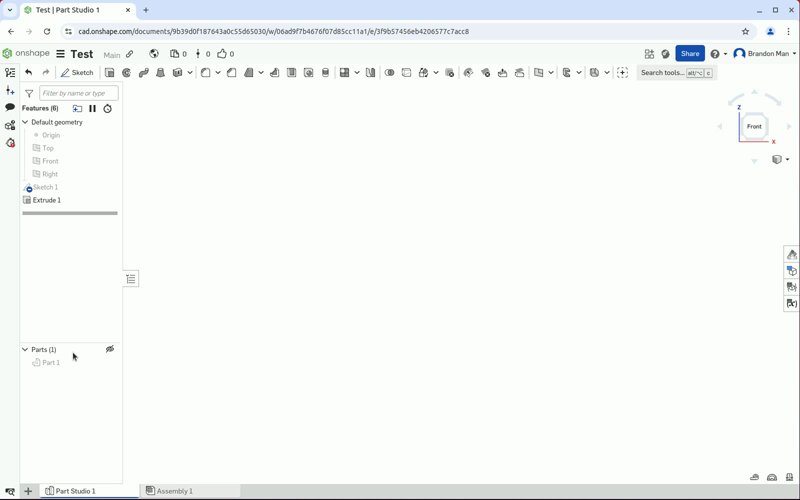
key(space)
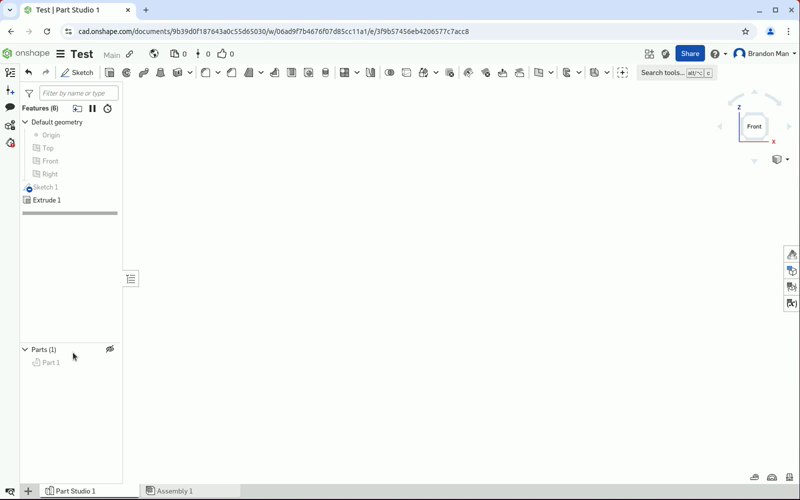
key_down(shift)
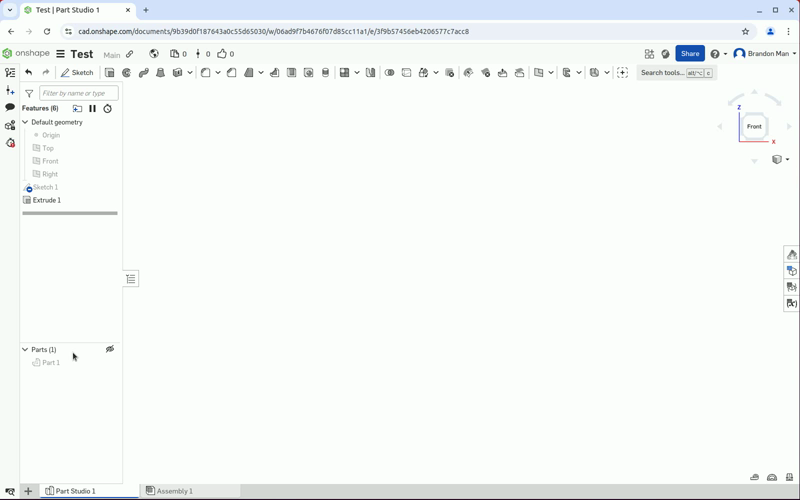
key(left)
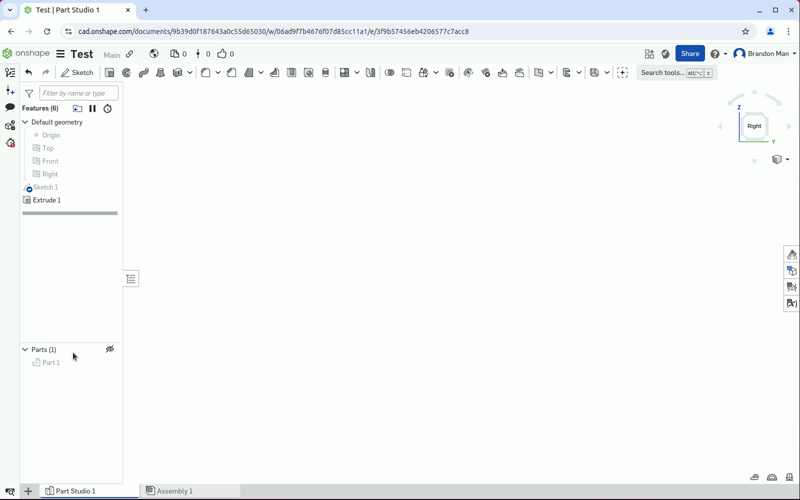
key_up(shift)
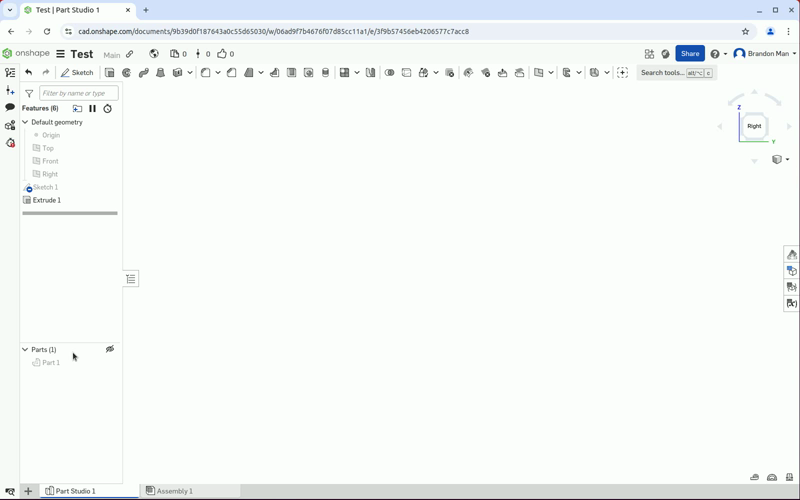
mouse_move(73, 352)
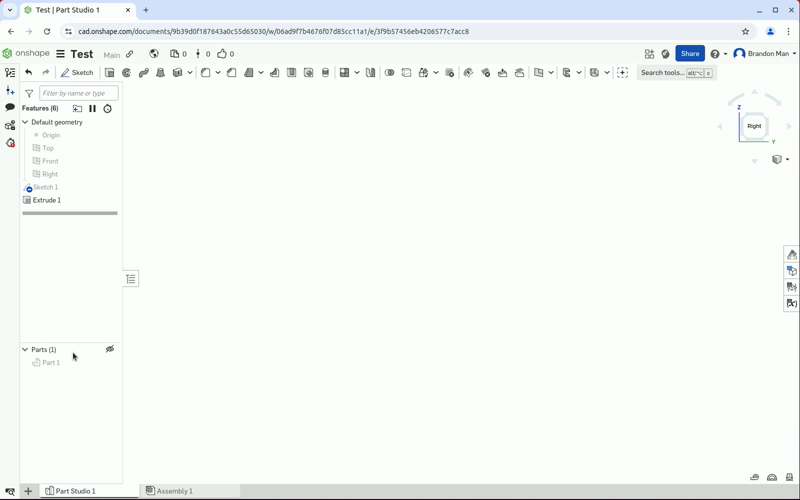
key(shift+y)
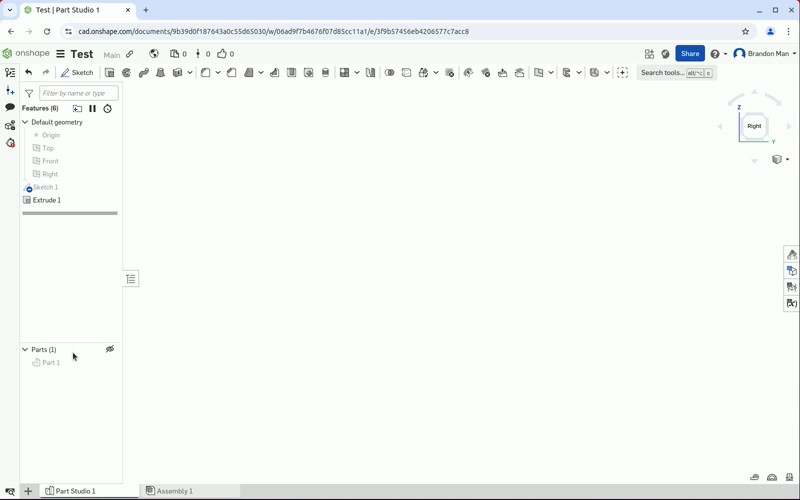
key(shift+s)
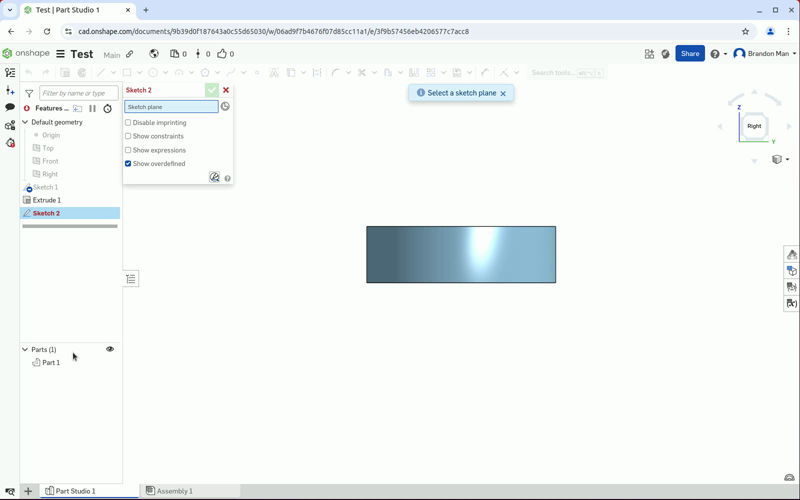
mouse_move(73, 176)
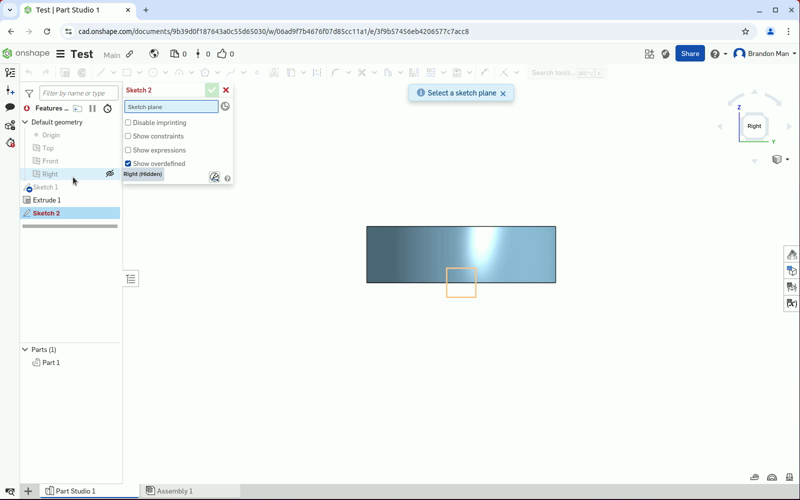
click(73, 176)
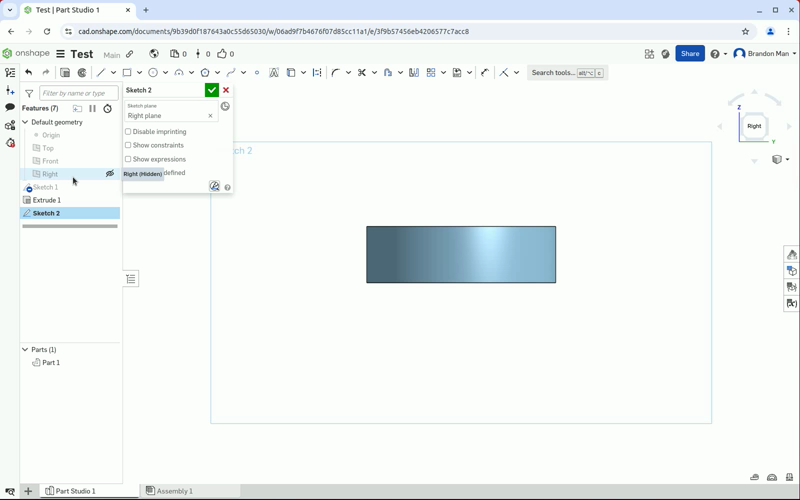
mouse_move(73, 352)
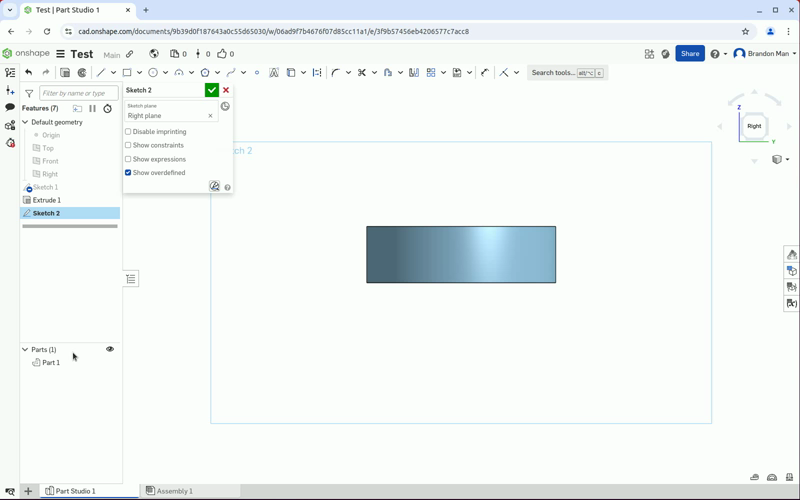
key(y)
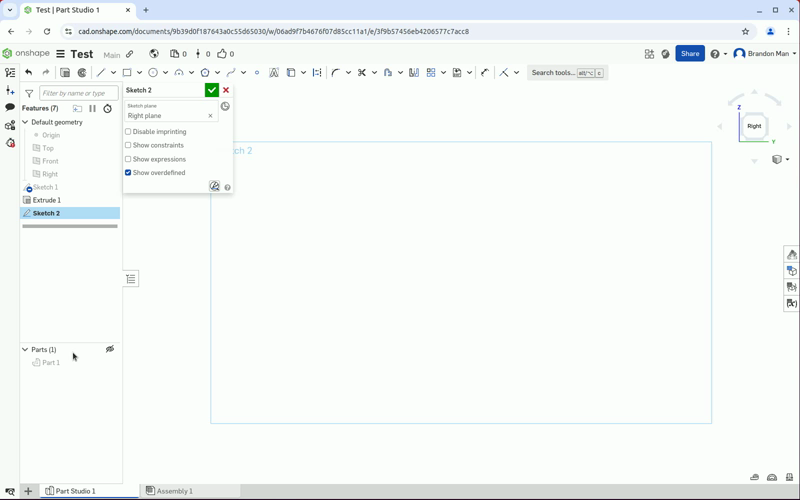
key(c)
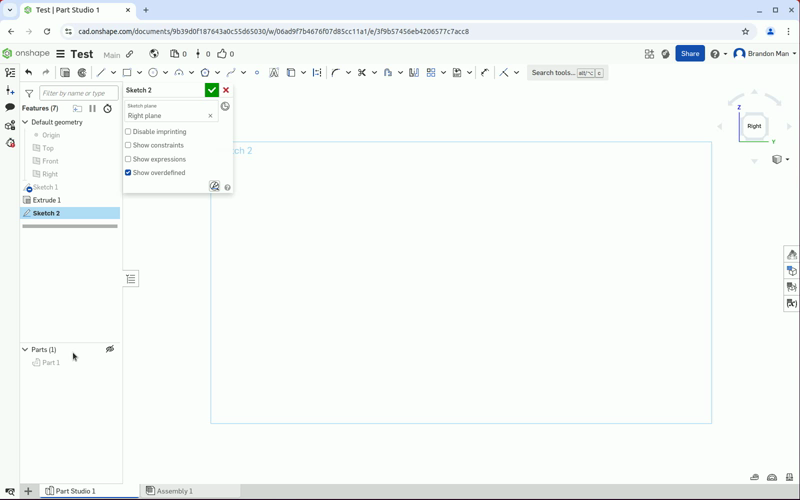
key_down(shift)
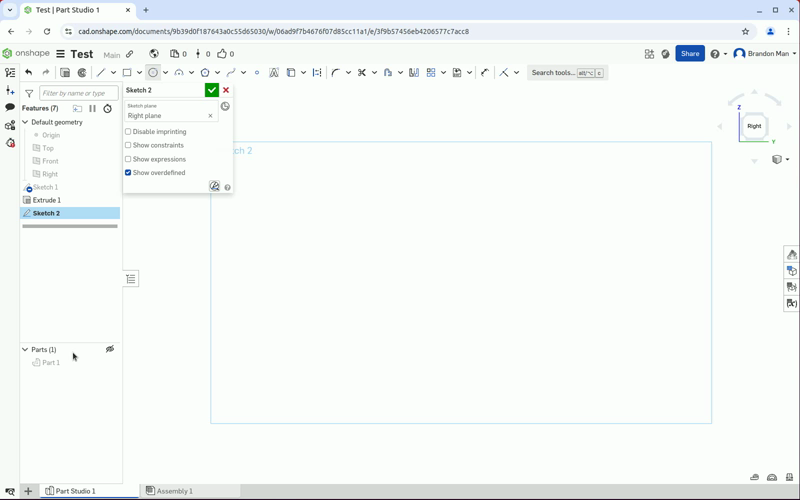
mouse_move(461, 226)
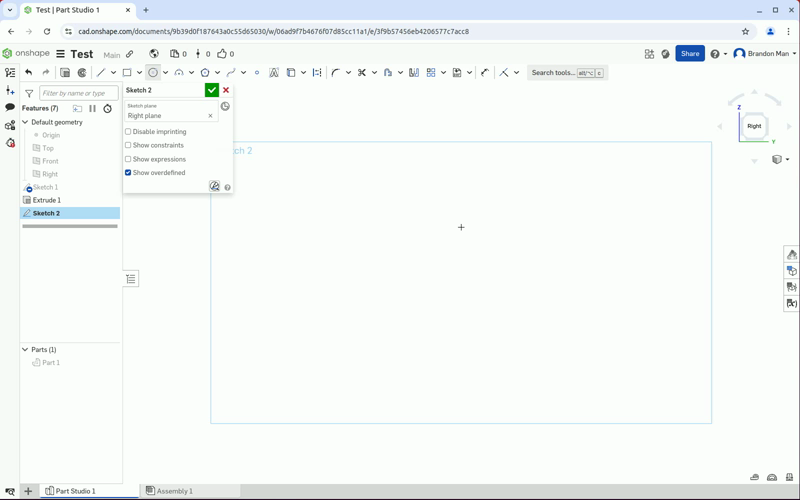
click(461, 226)
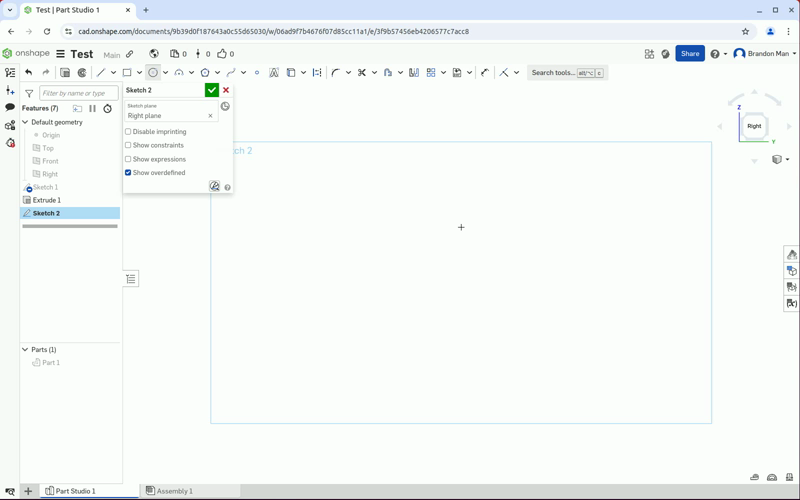
key_up(shift)
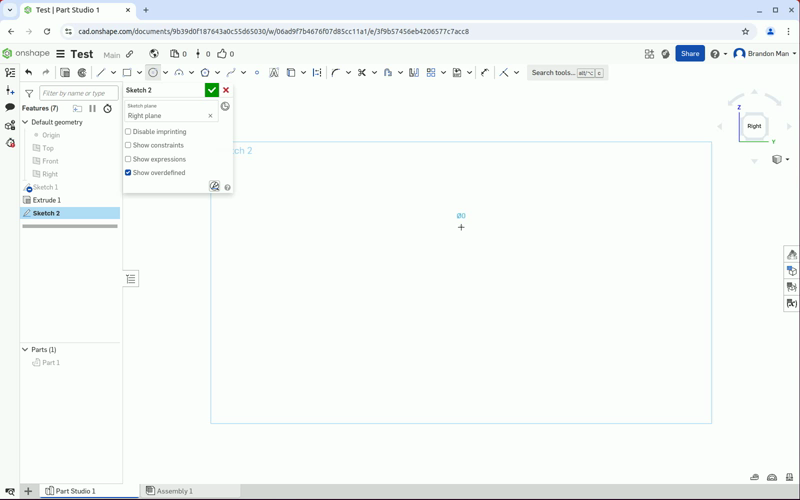
mouse_move(518, 226)
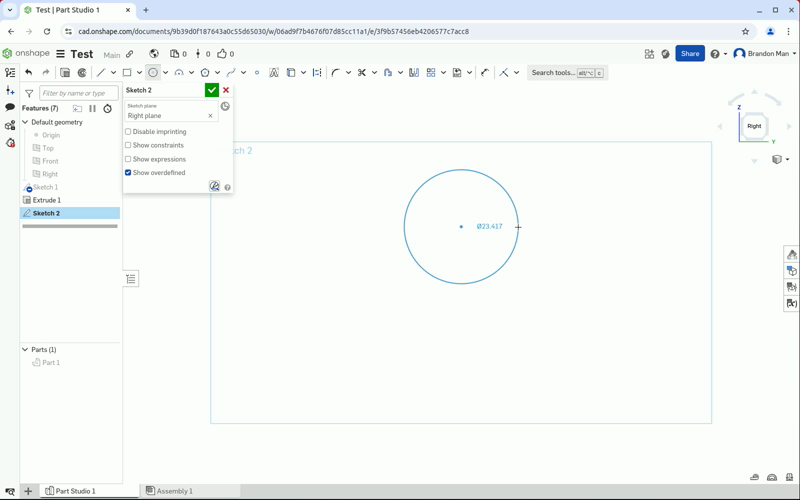
click(518, 226)
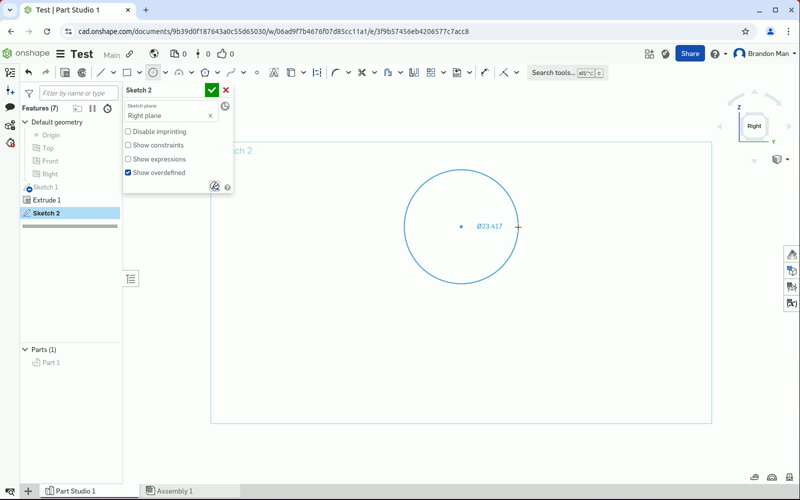
key(esc)
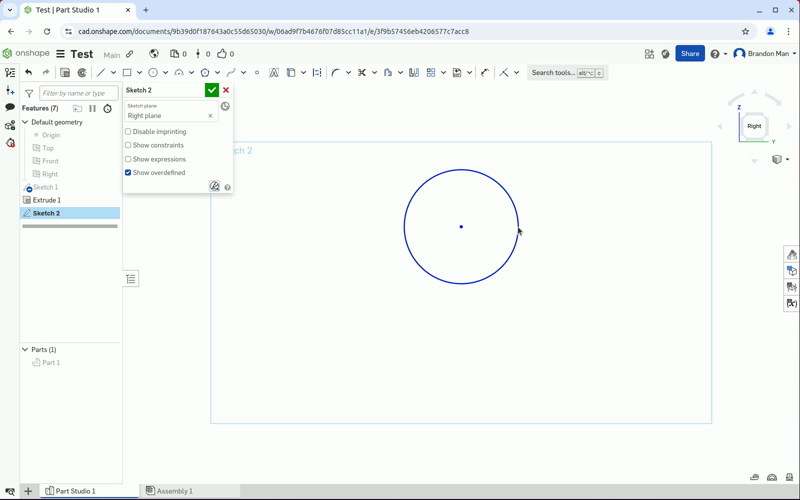
key(c)
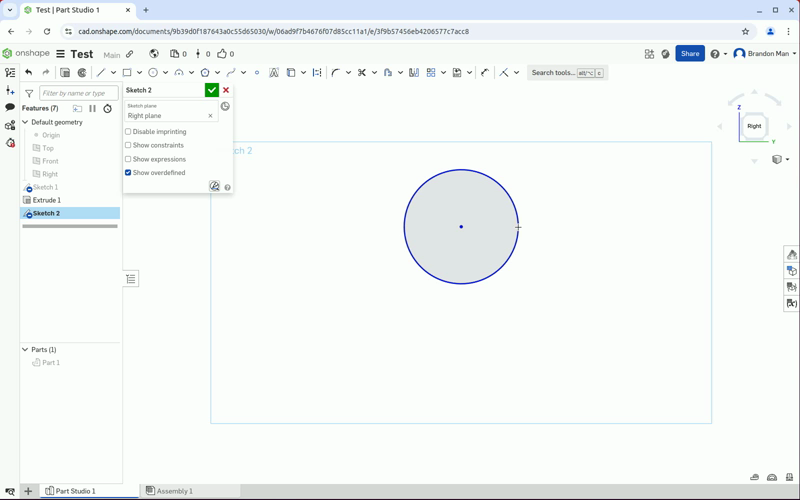
key_down(shift)
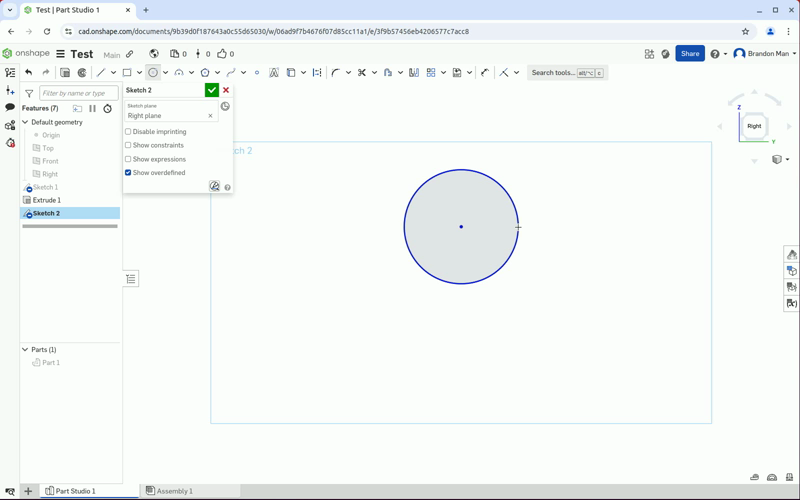
mouse_move(461, 198)
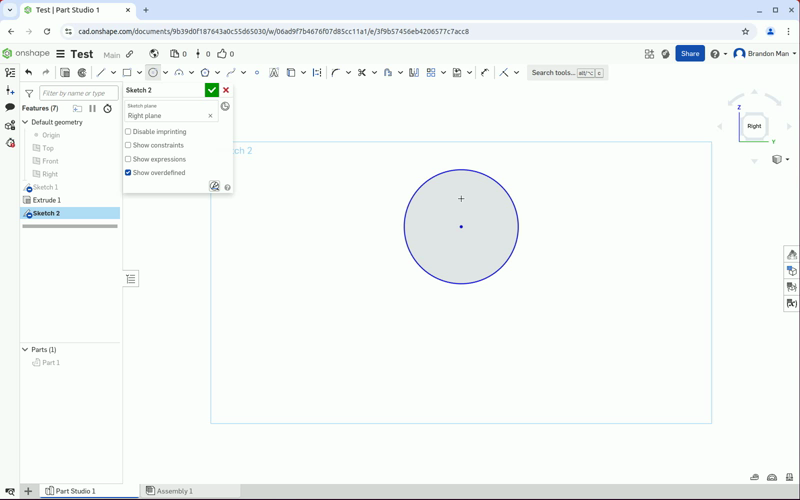
click(461, 198)
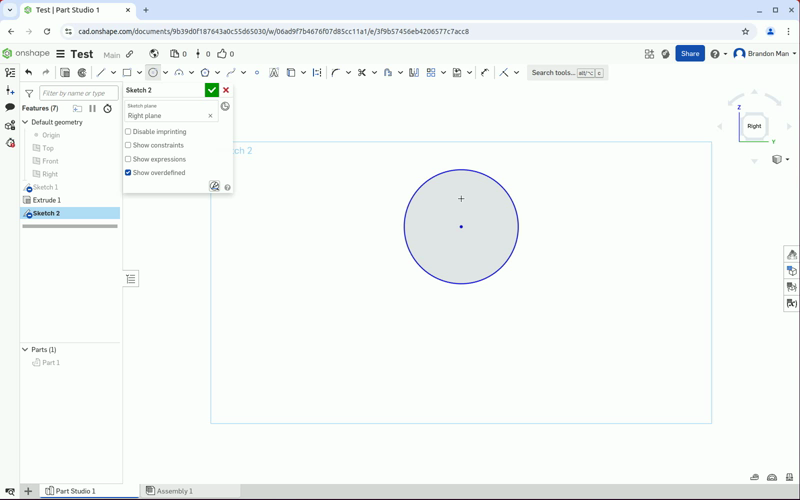
key_up(shift)
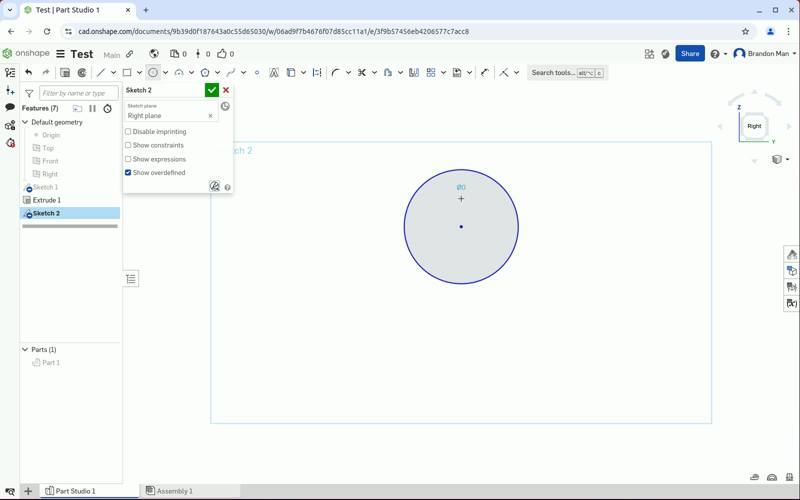
mouse_move(470, 198)
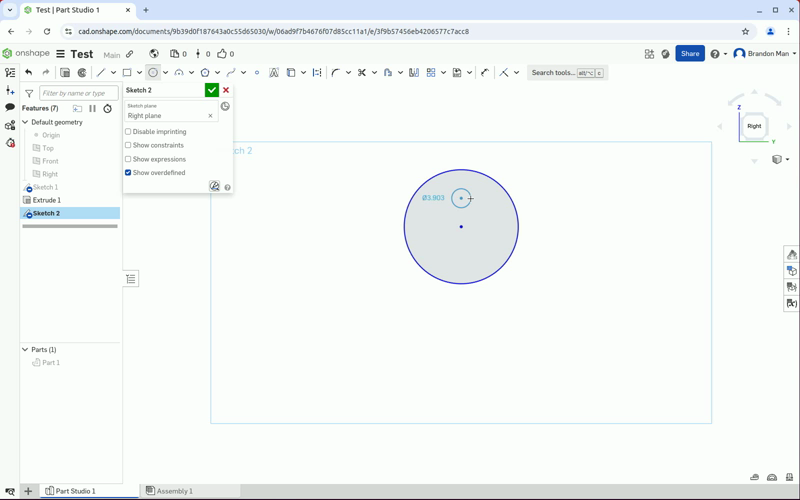
click(470, 198)
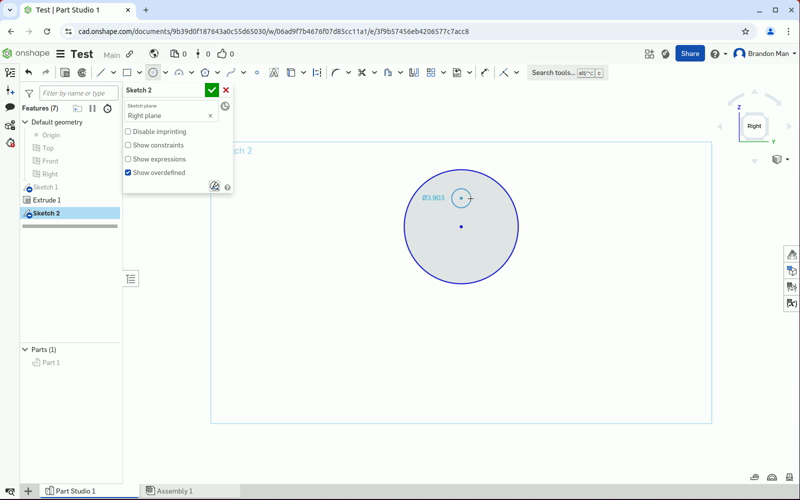
key(esc)
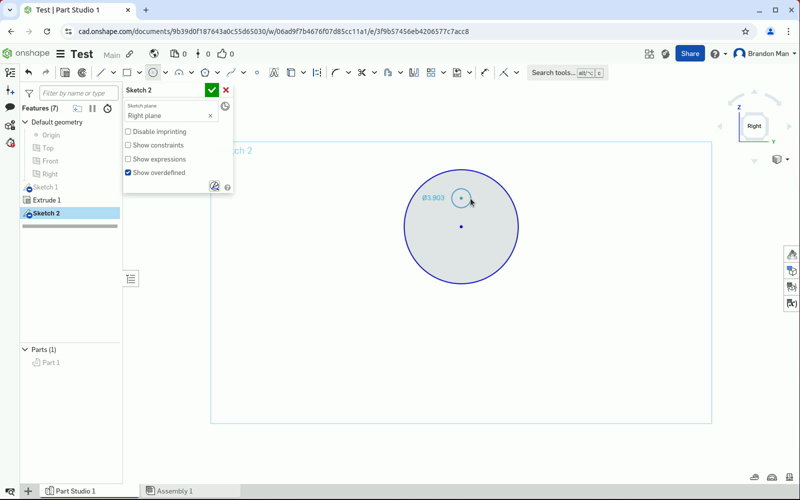
mouse_move(500, 205)
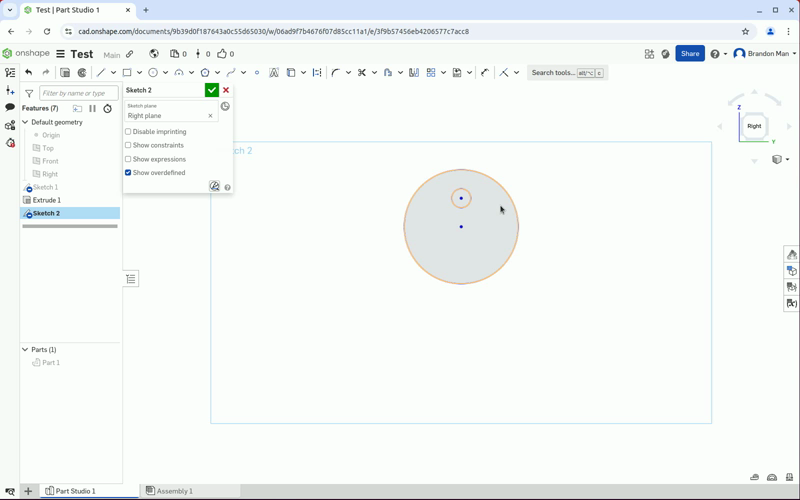
click(500, 205)
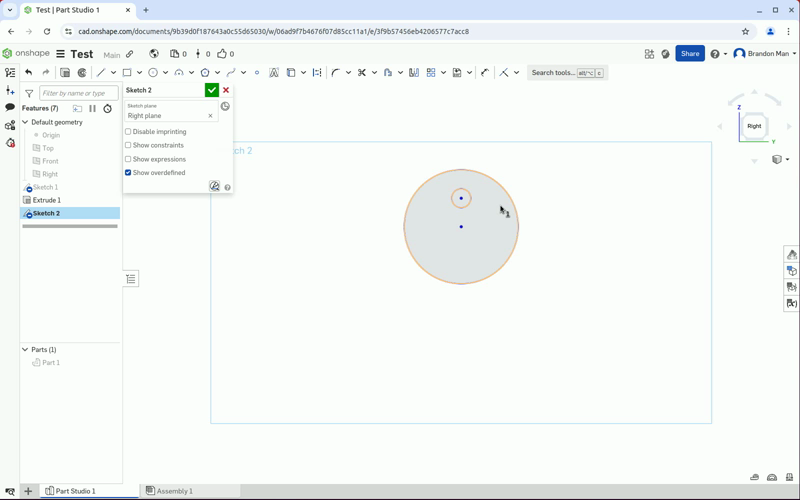
mouse_move(73, 352)
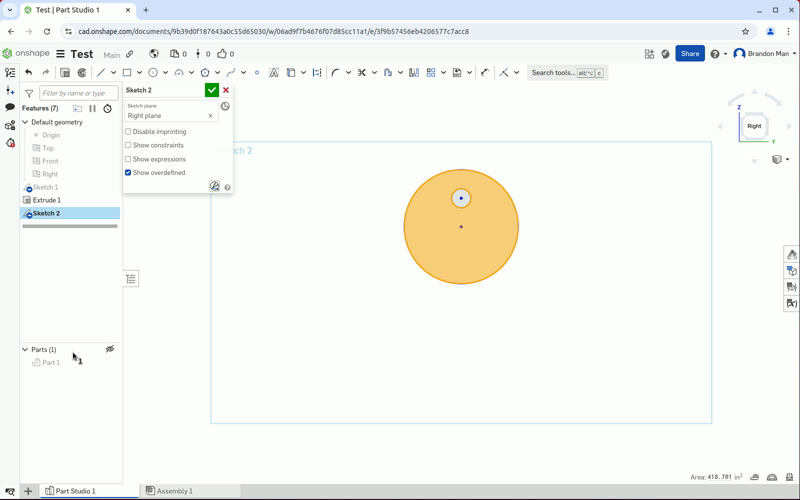
key(shift+y)
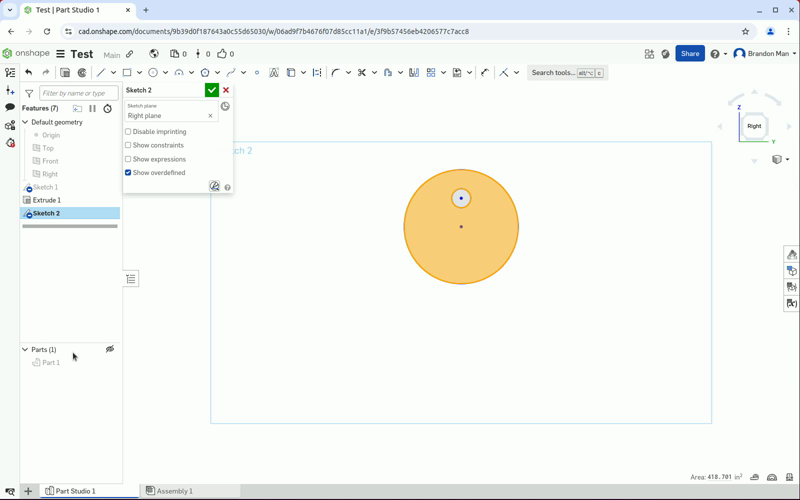
key(shift+e)
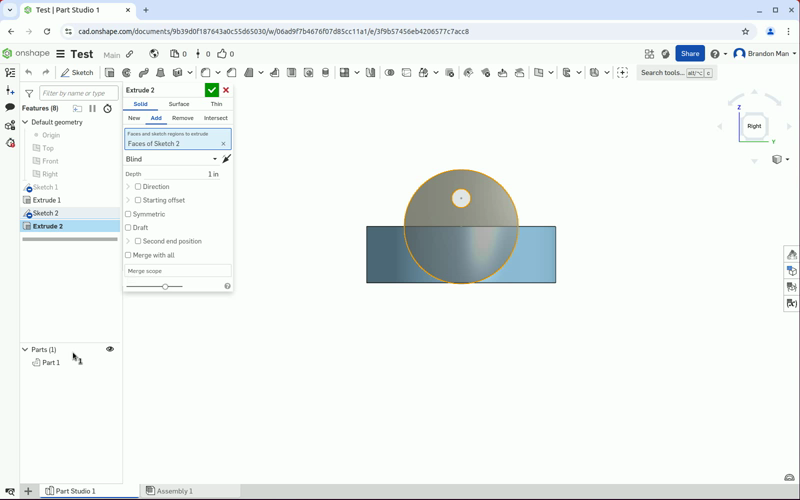
mouse_move(143, 106)
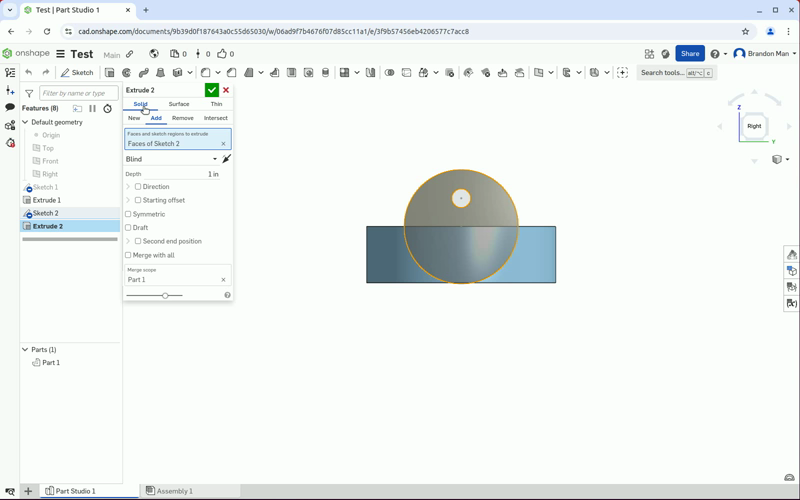
click(143, 106)
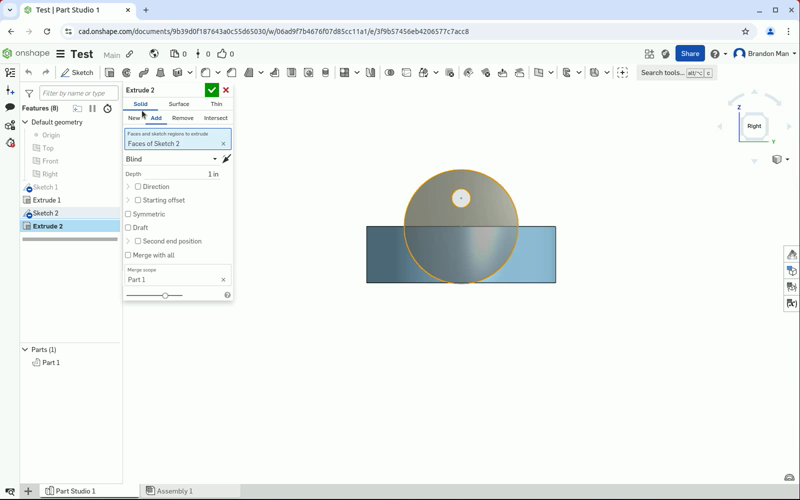
mouse_move(137, 120)
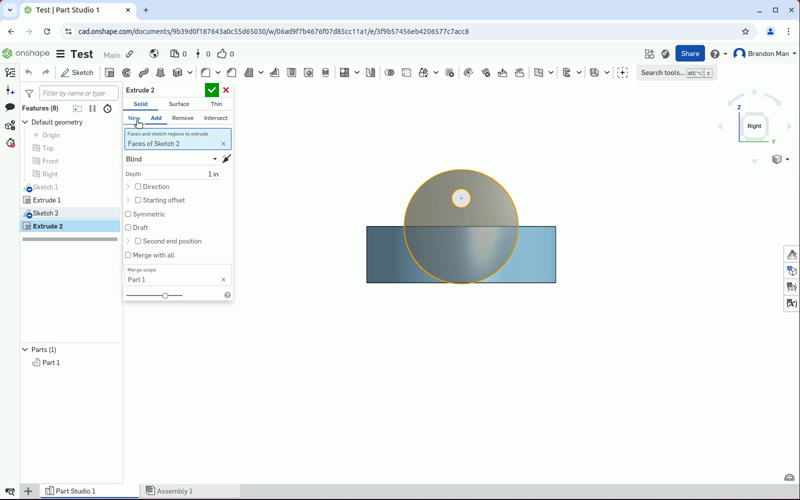
click(137, 120)
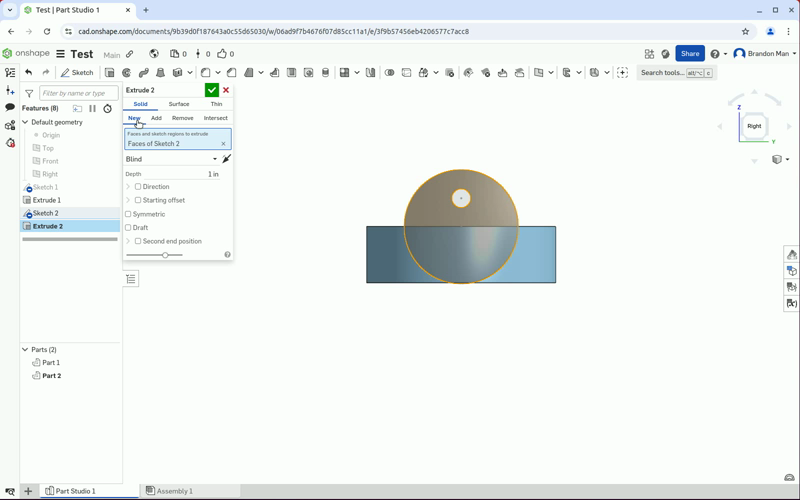
key(tab, 4)
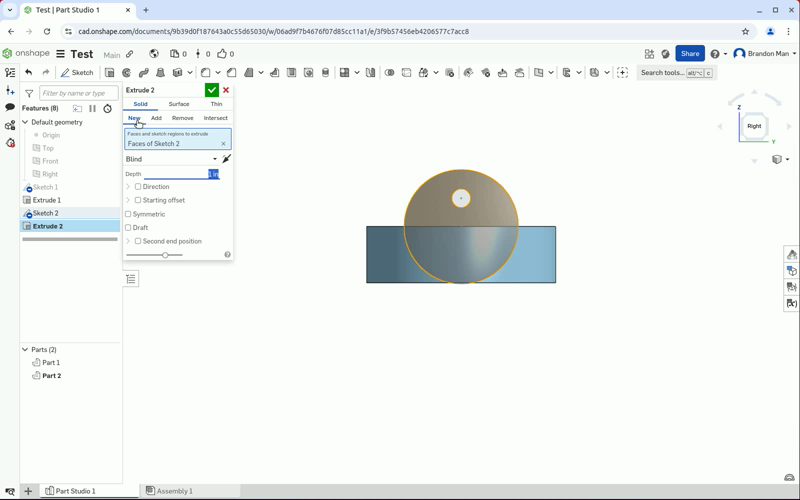
text(9.628)
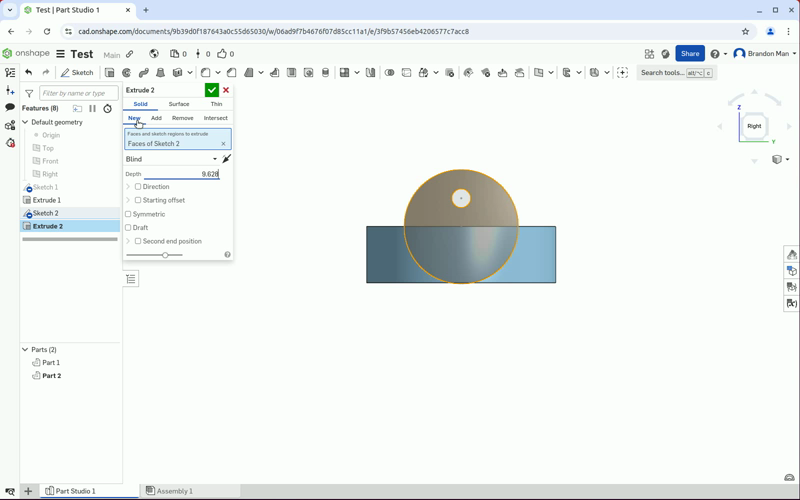
key(tab, 3)
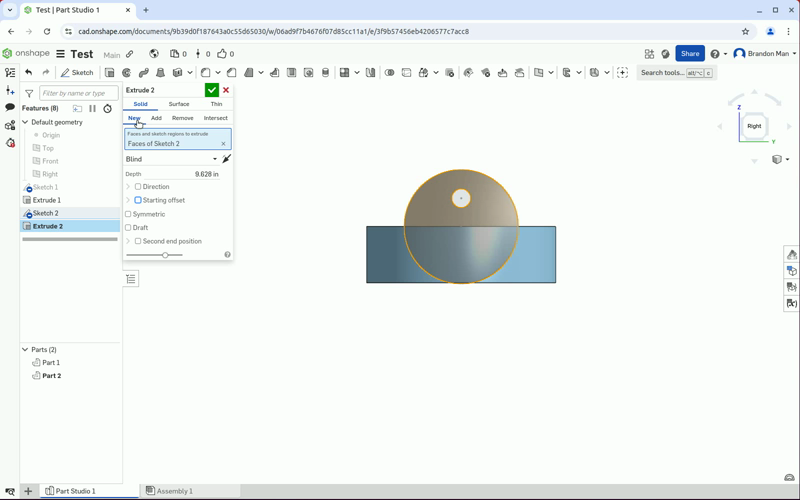
key(tab, 2)
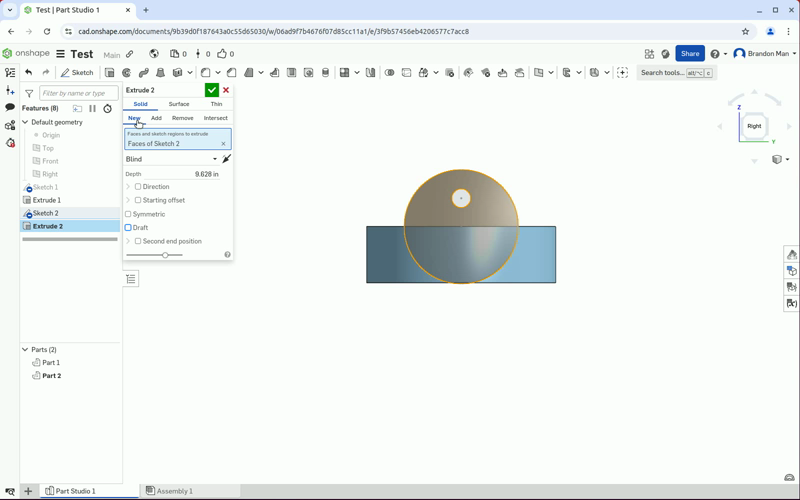
key(space)
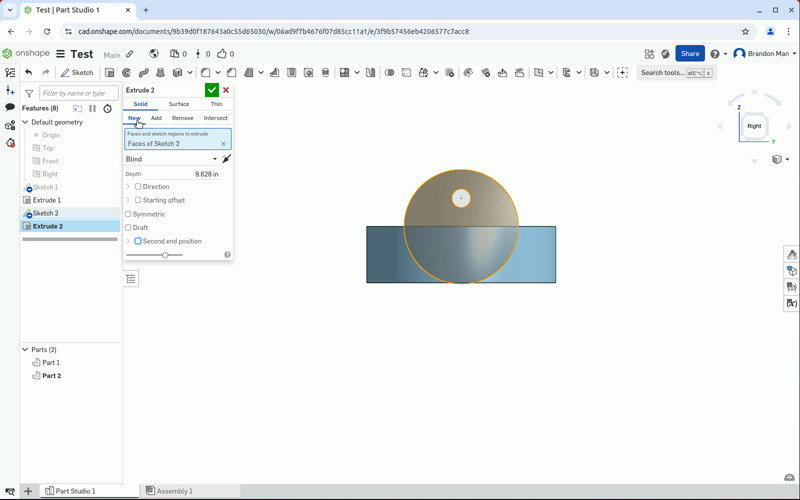
key(tab, 3)
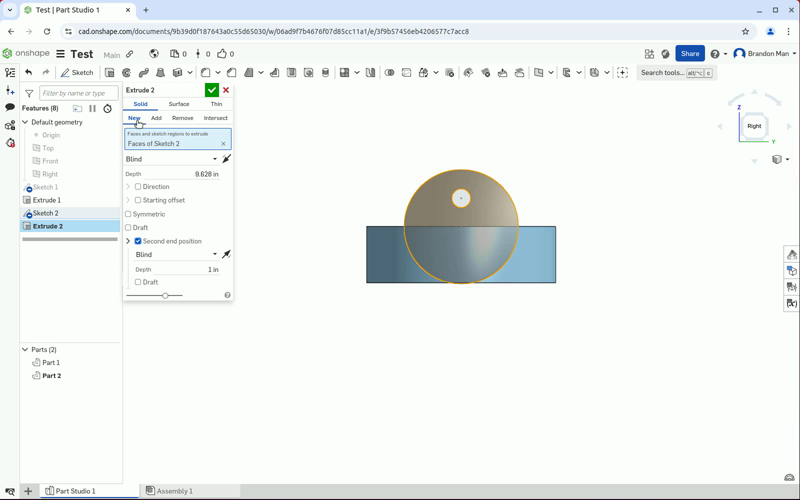
text(9.628)
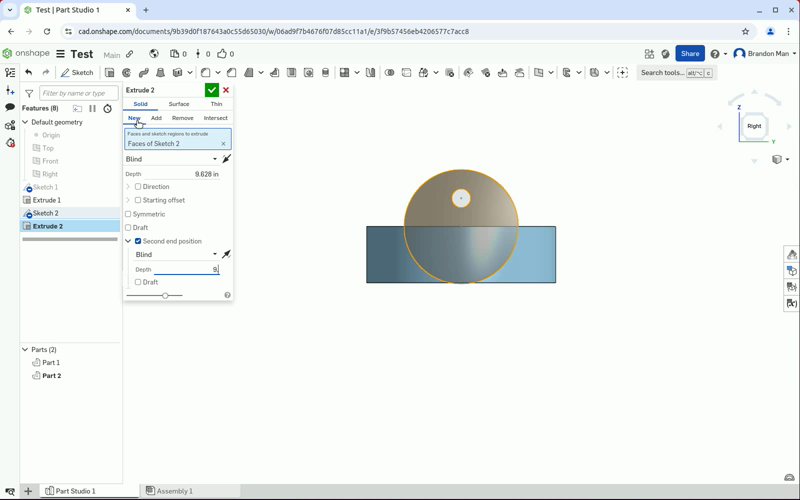
key(enter)
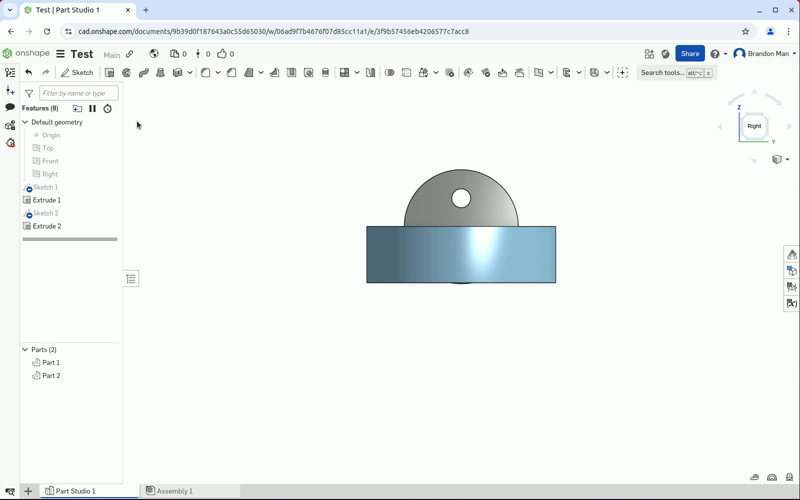
key(shift+h)
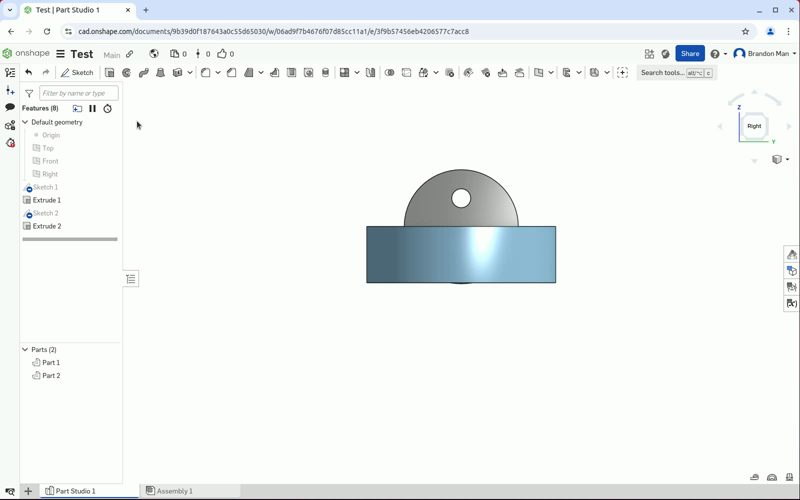
key(shift+h)
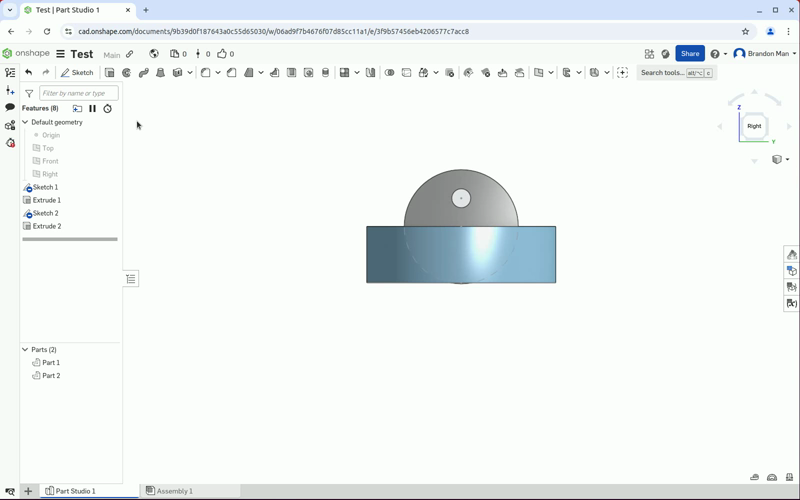
key(shift+7)
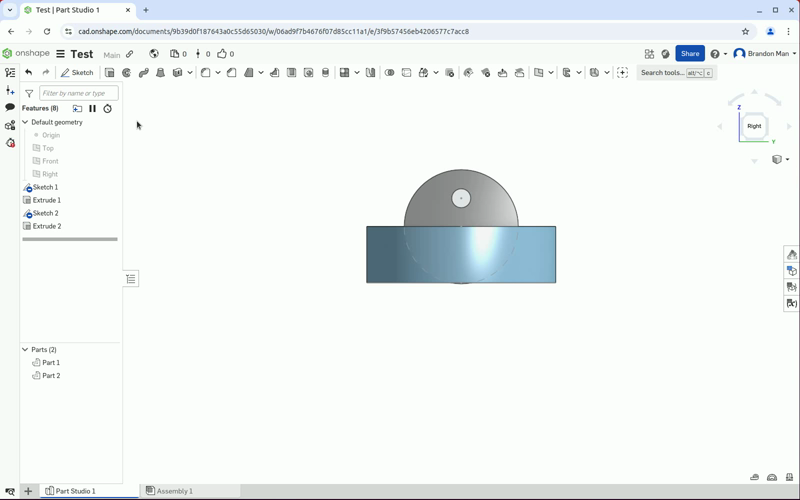
key(right, 2)
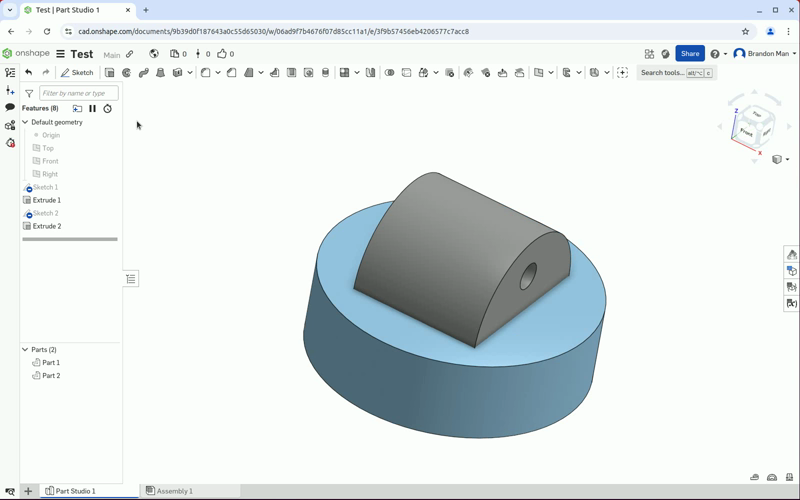
key(down, 2)
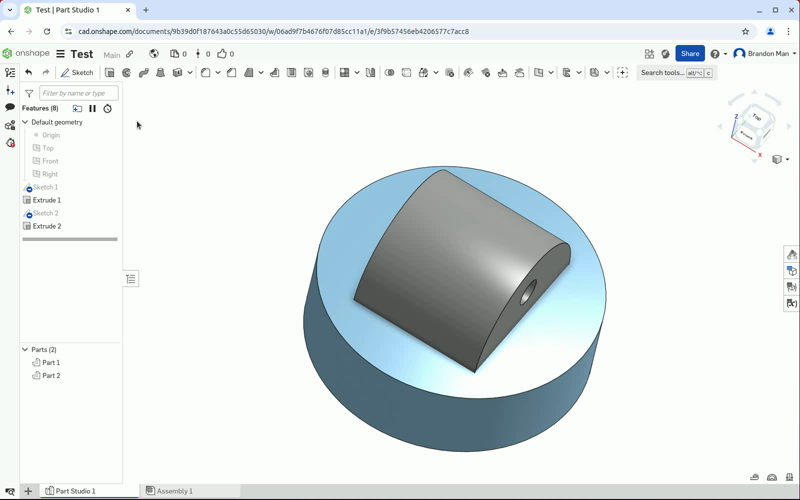
key(up, 2)
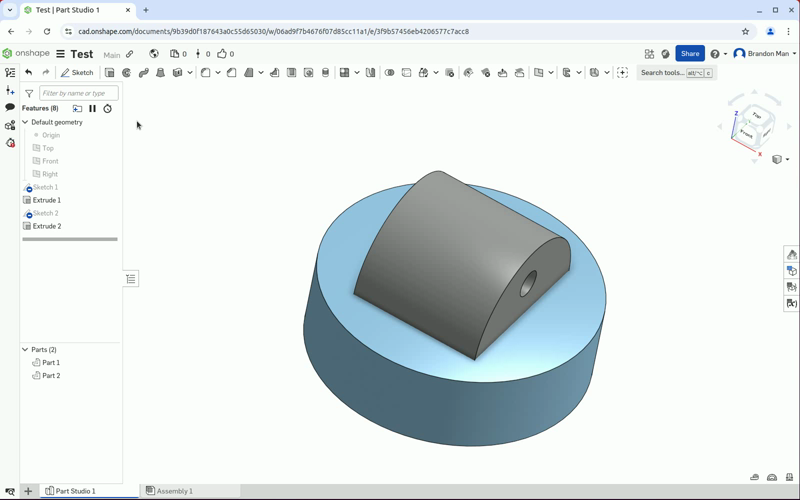
key(left, 2)
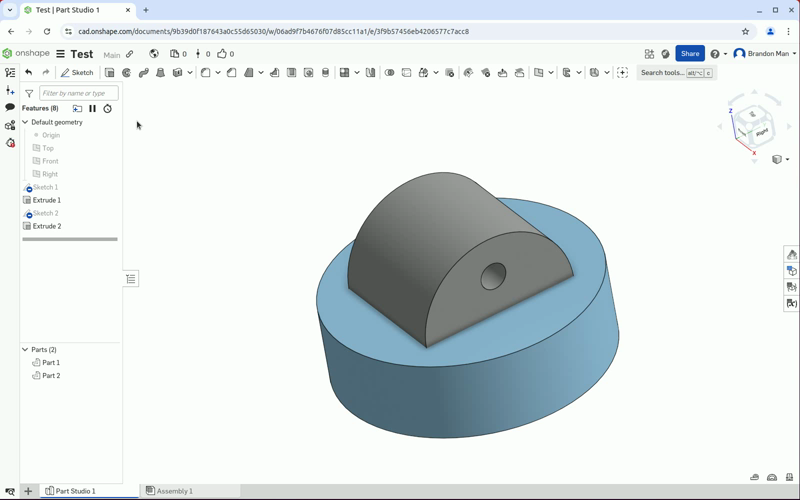
mouse_move(73, 189)
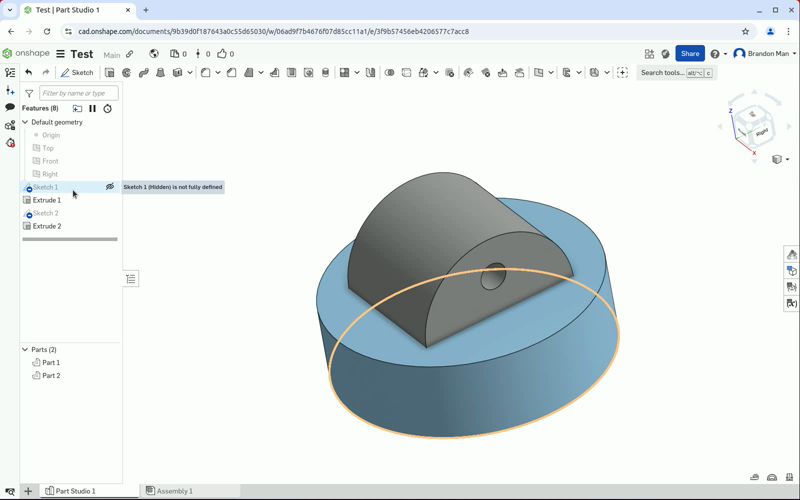
click(73, 189)